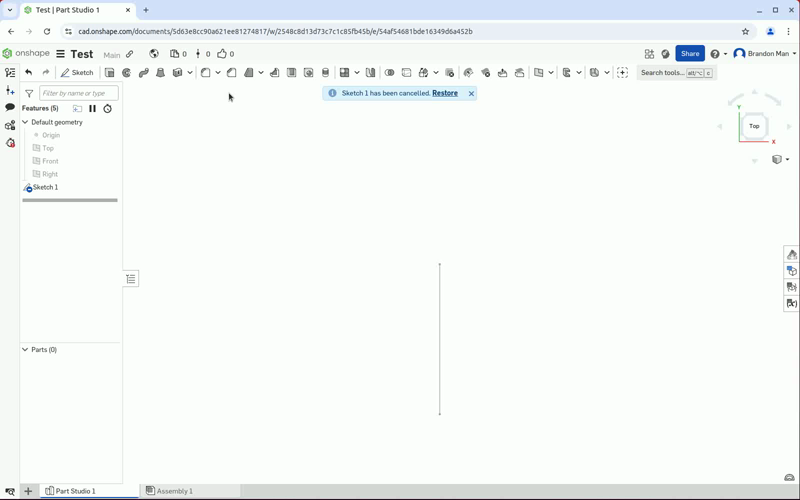
key(shift+h)
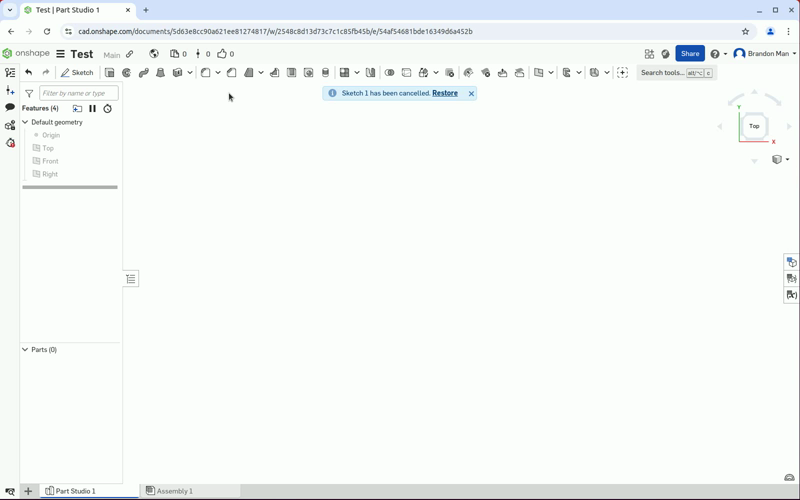
mouse_move(73, 352)
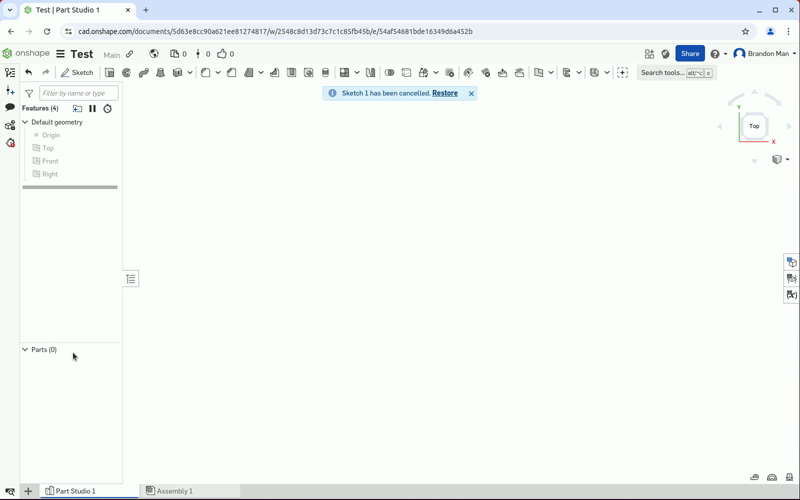
key(y)
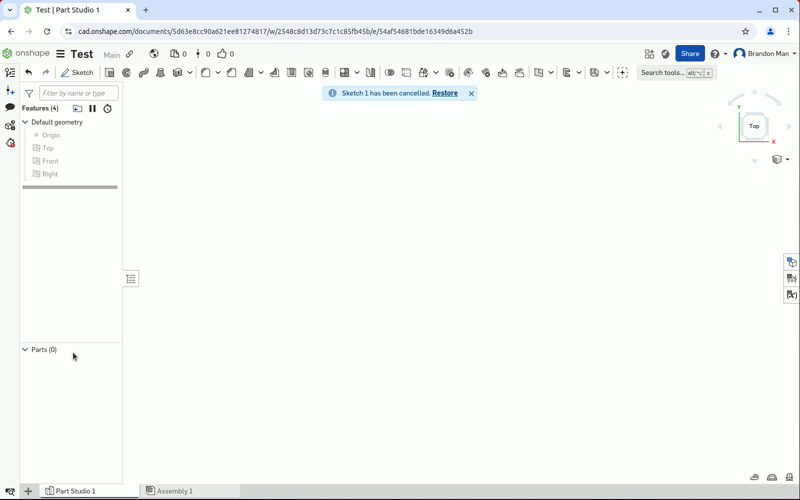
key(shift+p)
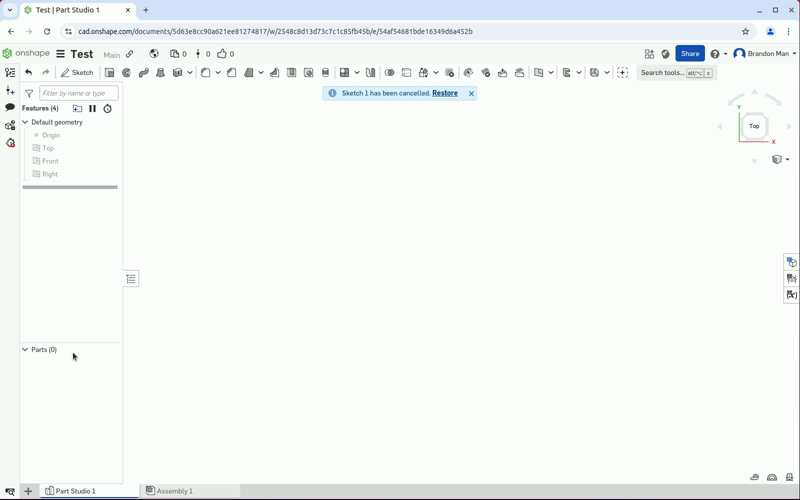
key(space)
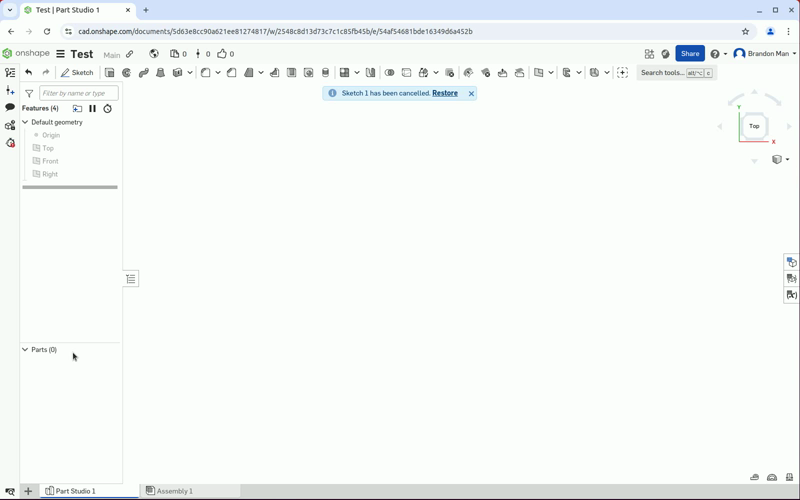
key_down(shift)
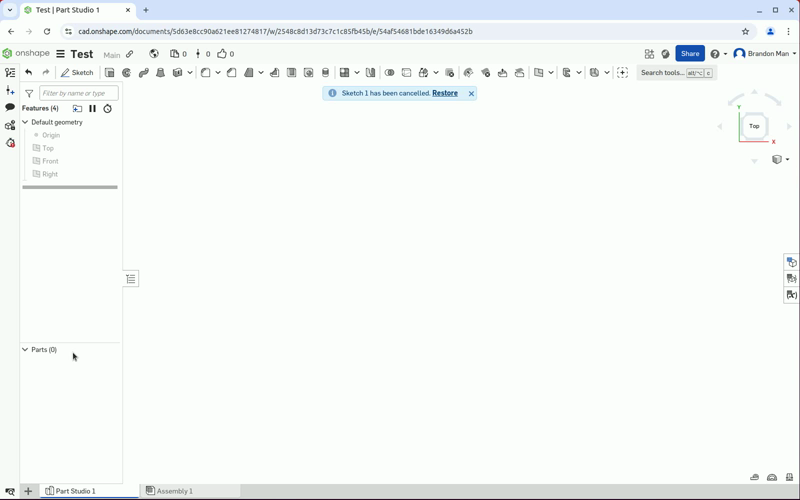
key(up)
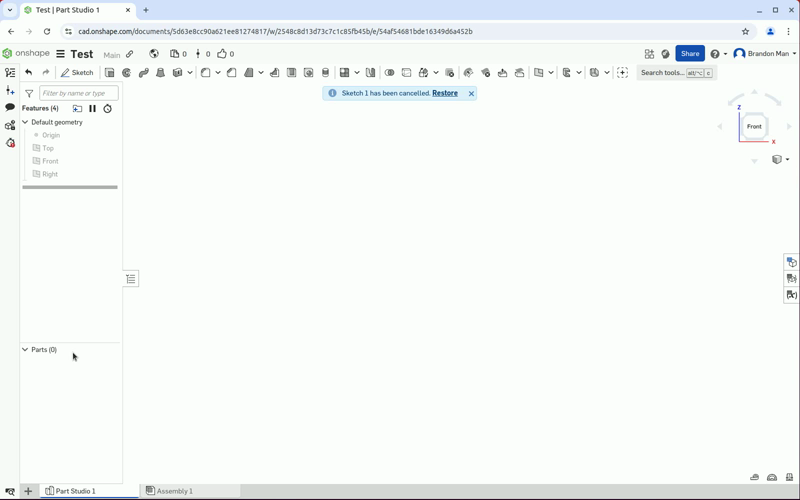
key_up(shift)
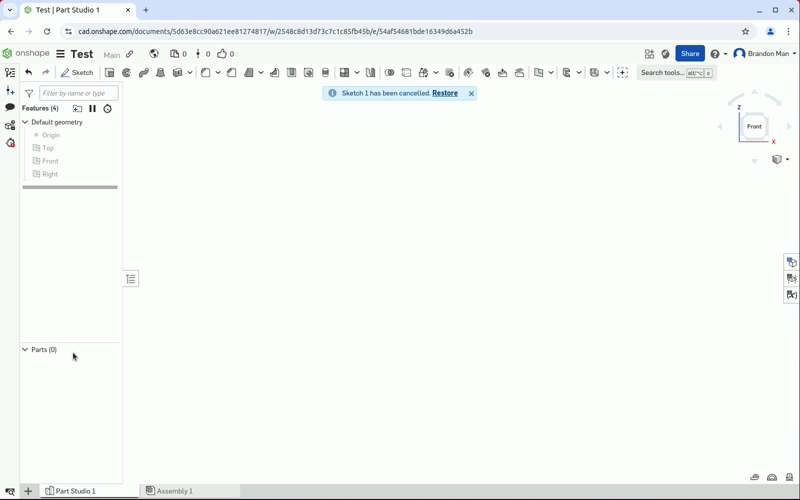
key(space)
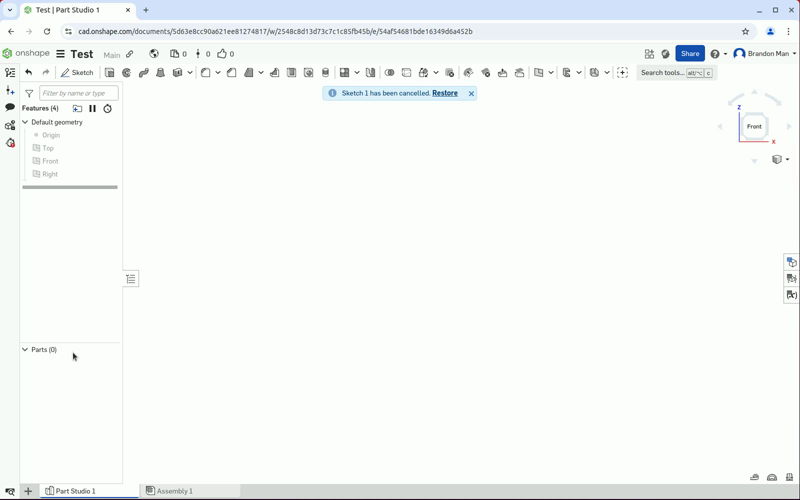
key_down(shift)
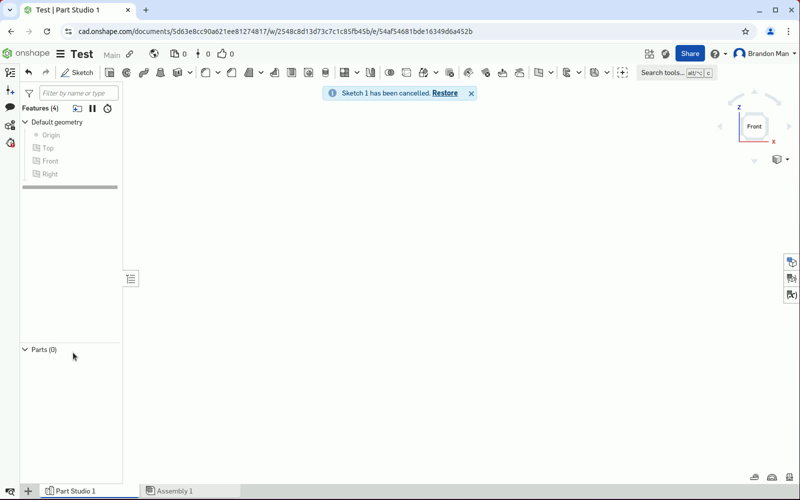
key(left)
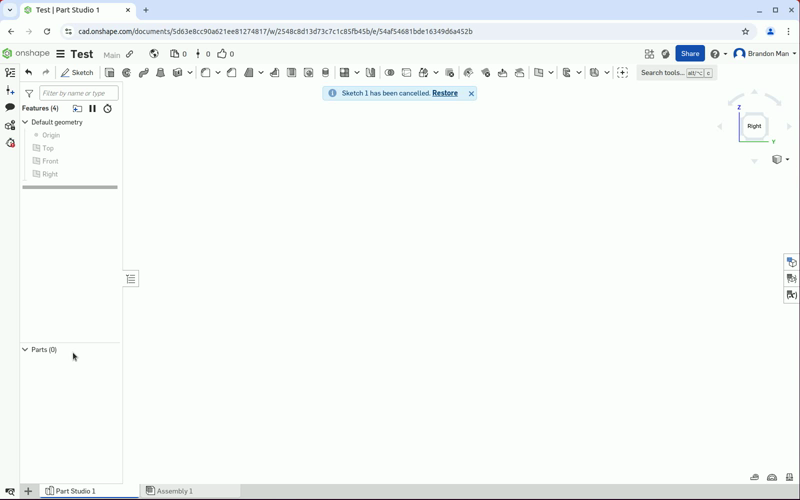
key_up(shift)
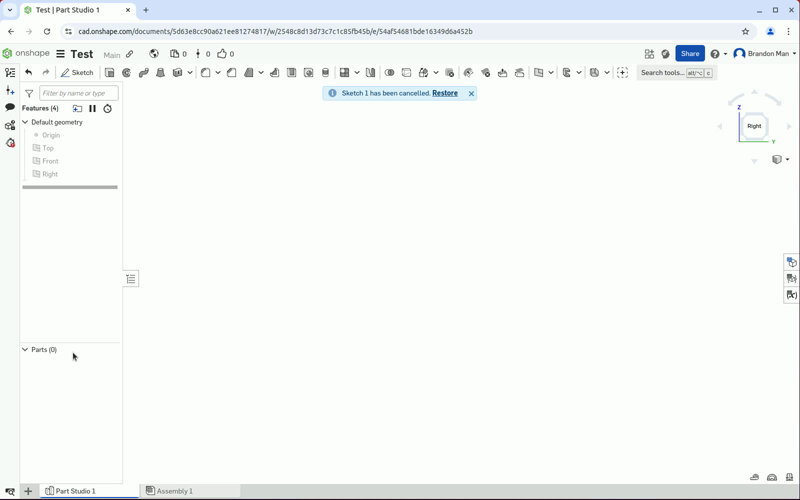
mouse_move(73, 352)
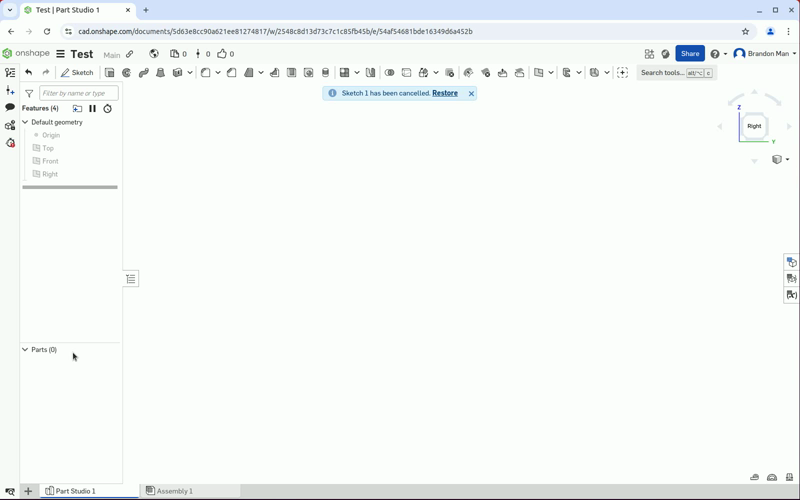
key(shift+y)
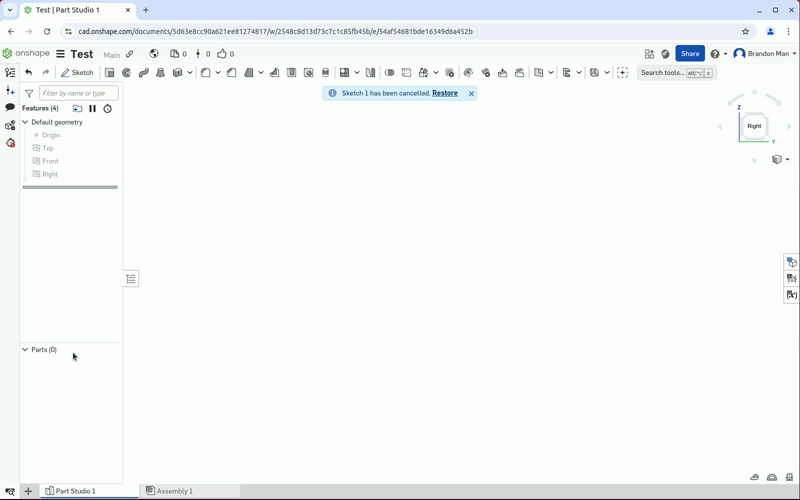
key(shift+s)
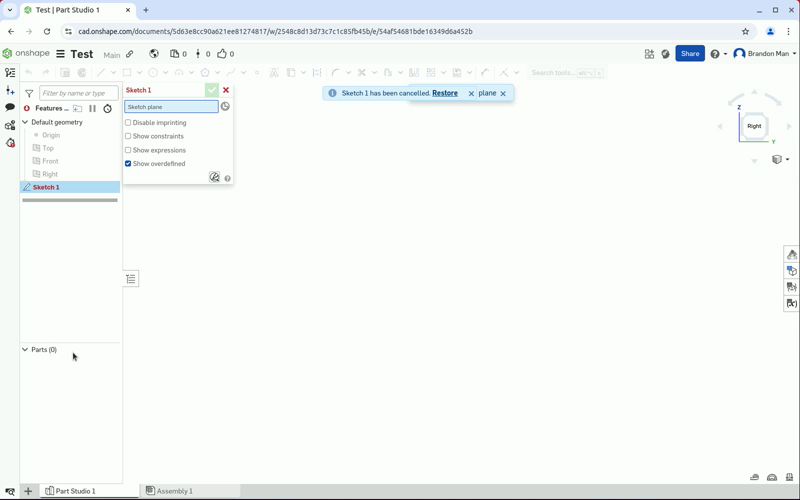
mouse_move(73, 176)
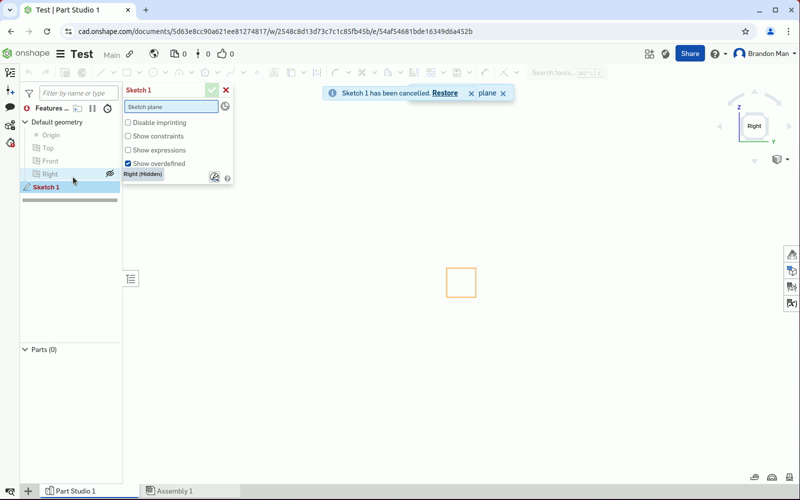
click(73, 176)
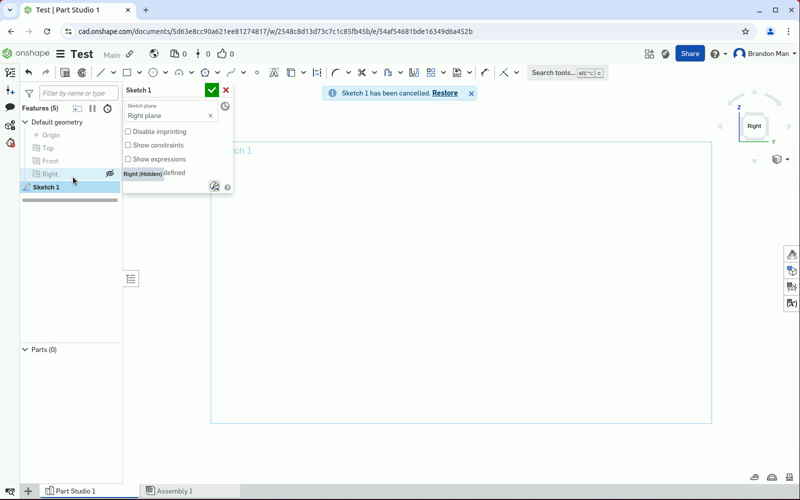
mouse_move(73, 352)
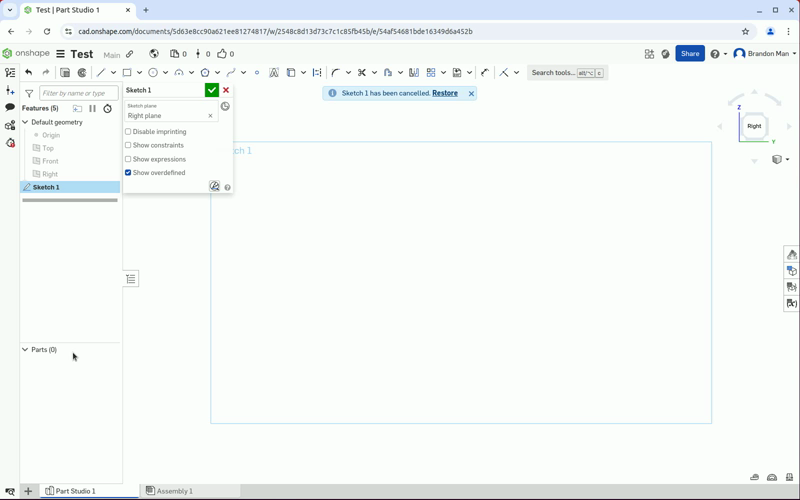
key(y)
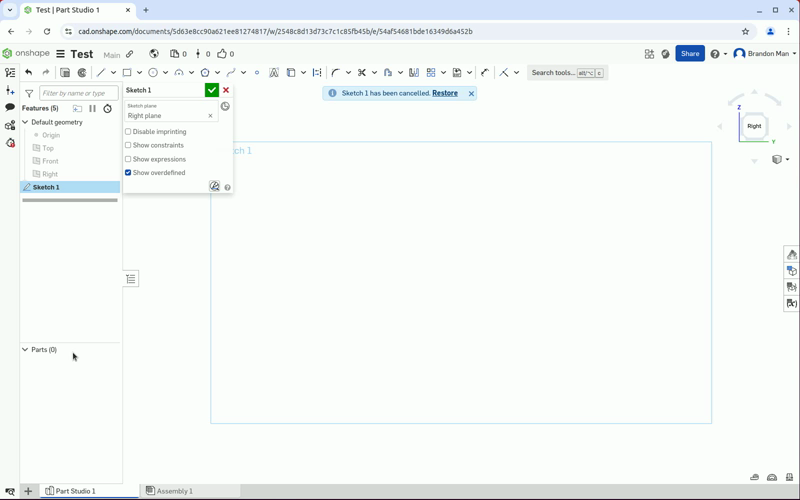
key(l)
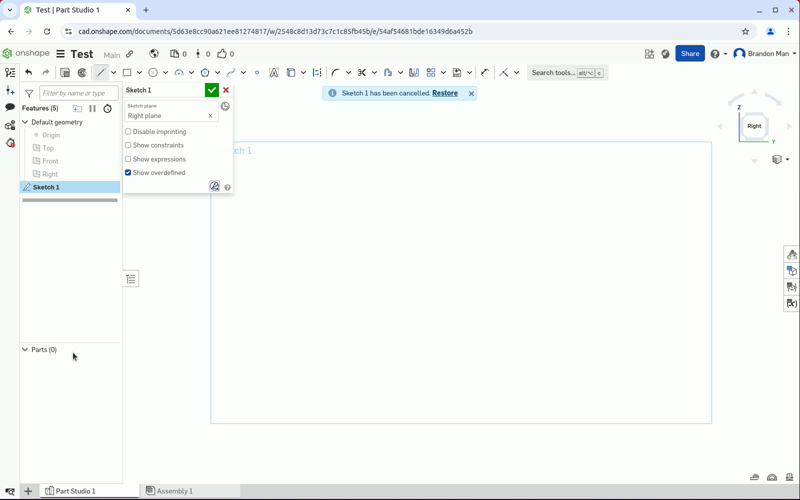
key_down(shift)
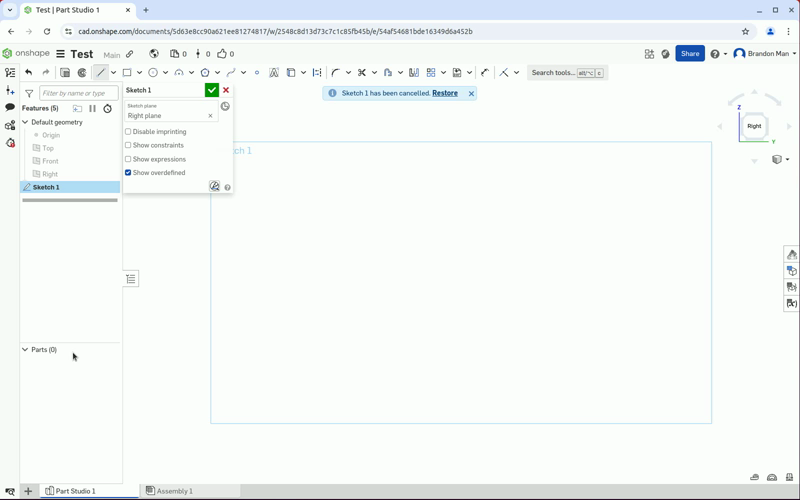
mouse_move(348, 282)
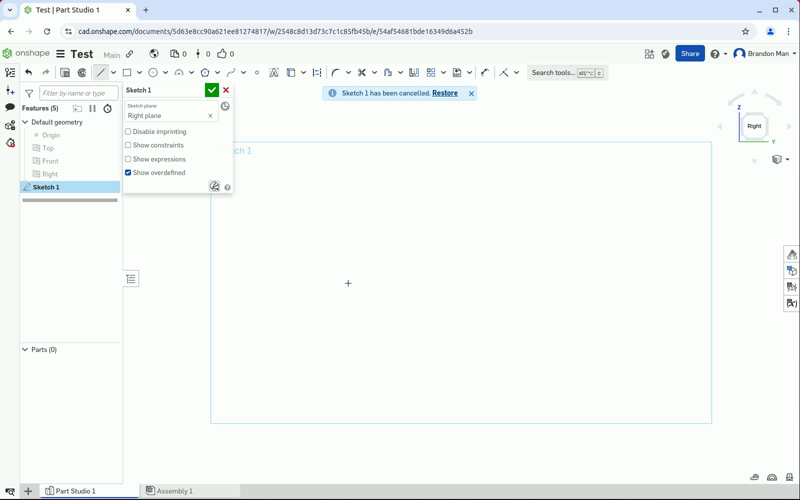
click(348, 282)
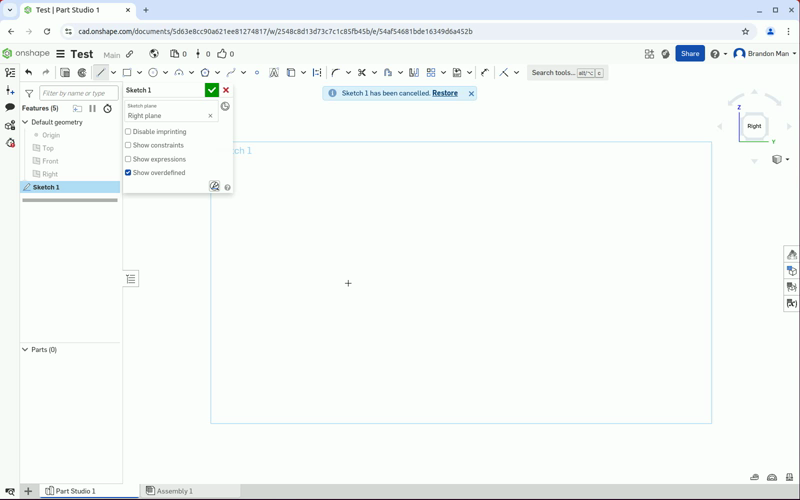
key_up(shift)
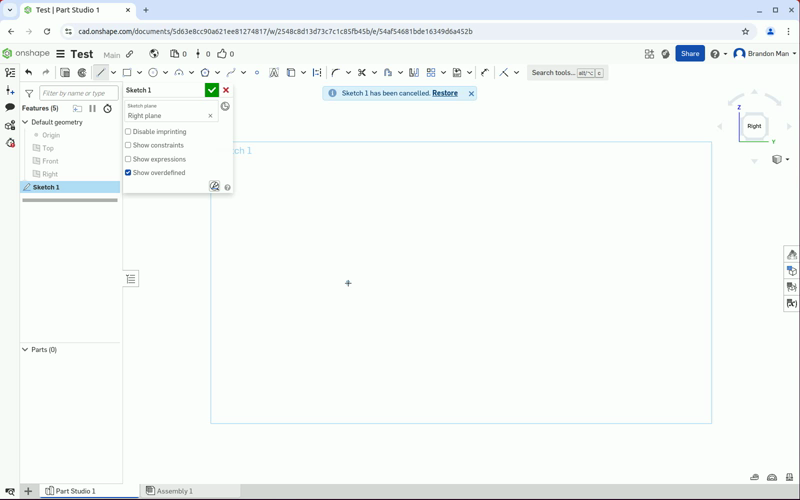
key_down(shift)
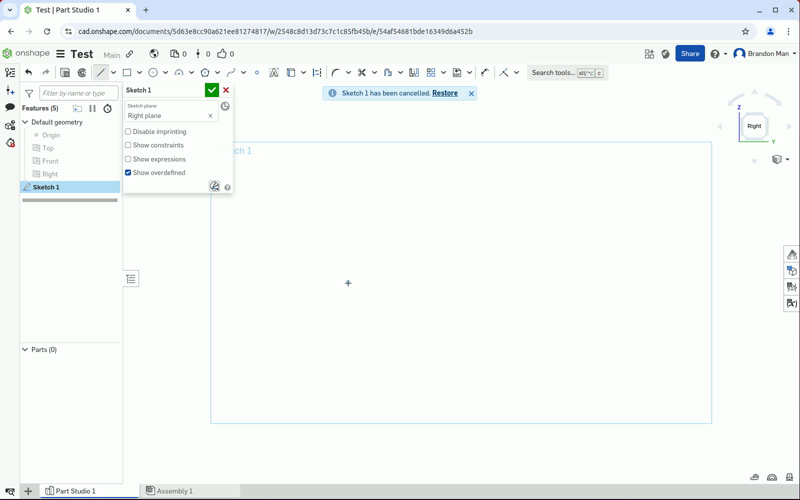
mouse_move(460, 282)
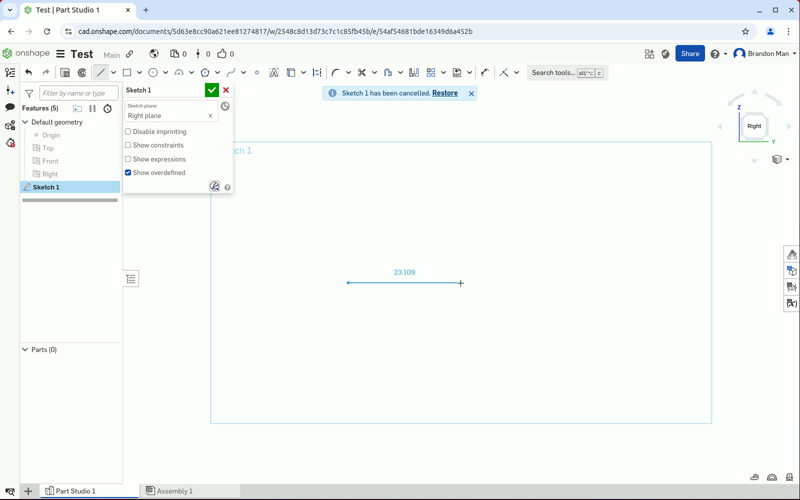
click(460, 282)
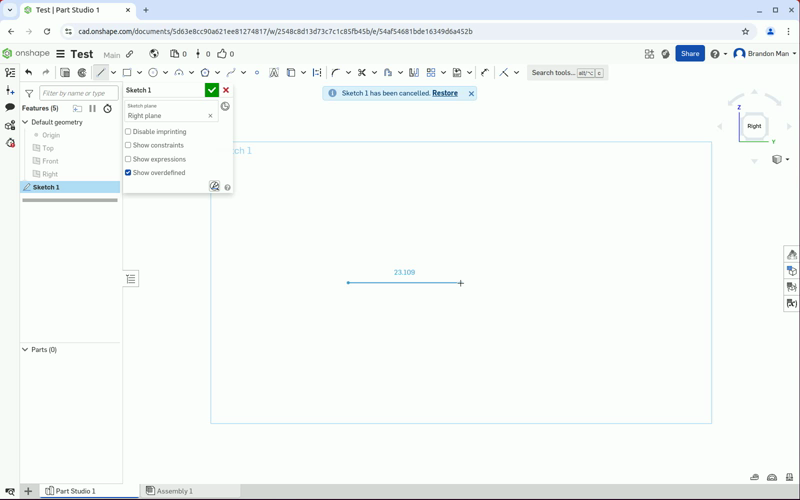
key_up(shift)
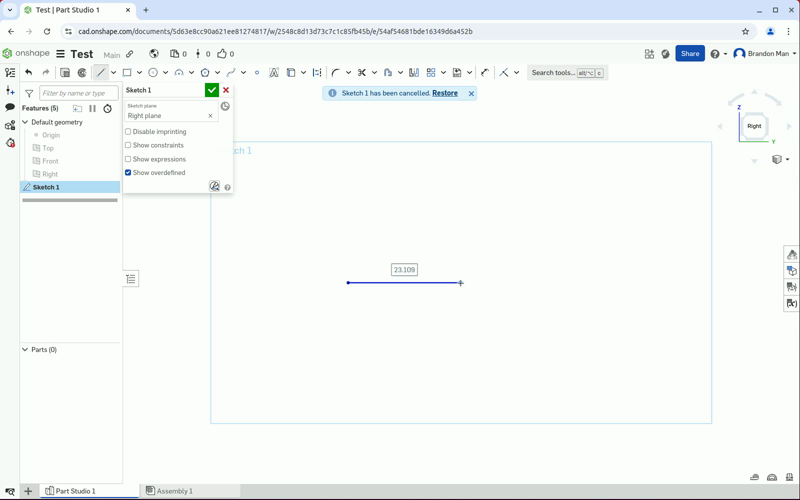
key_down(shift)
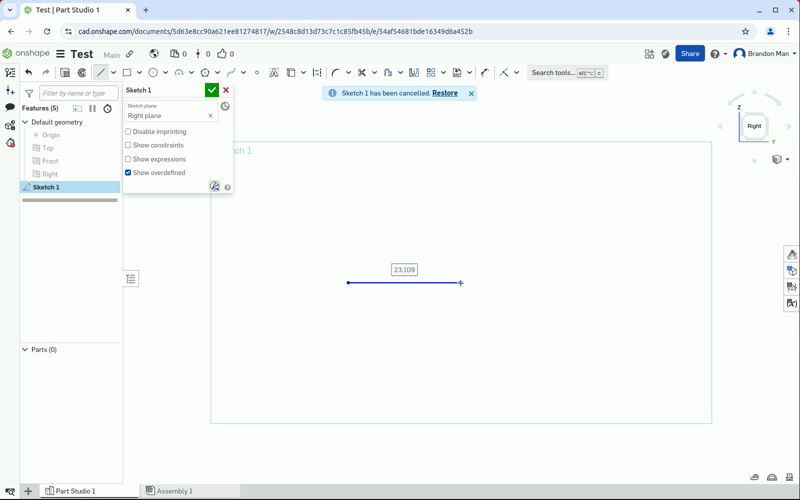
mouse_move(460, 170)
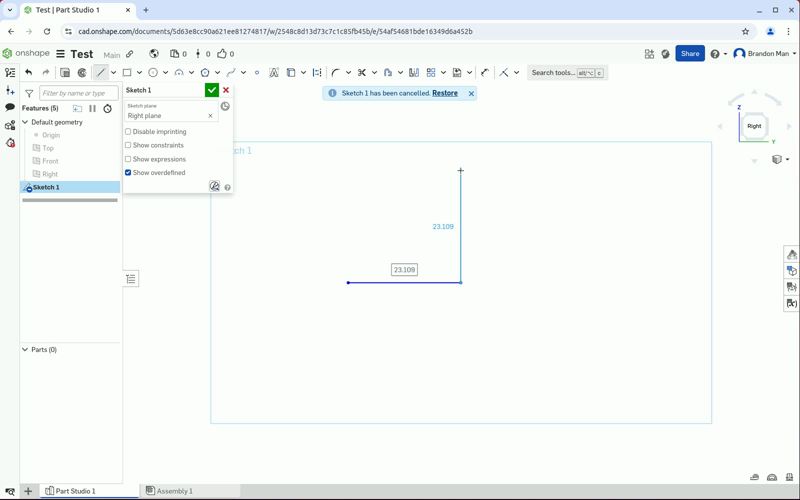
click(460, 170)
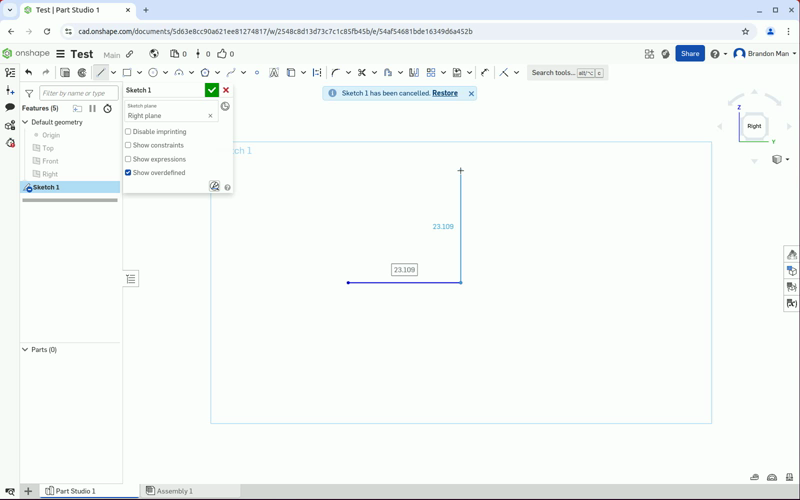
key_up(shift)
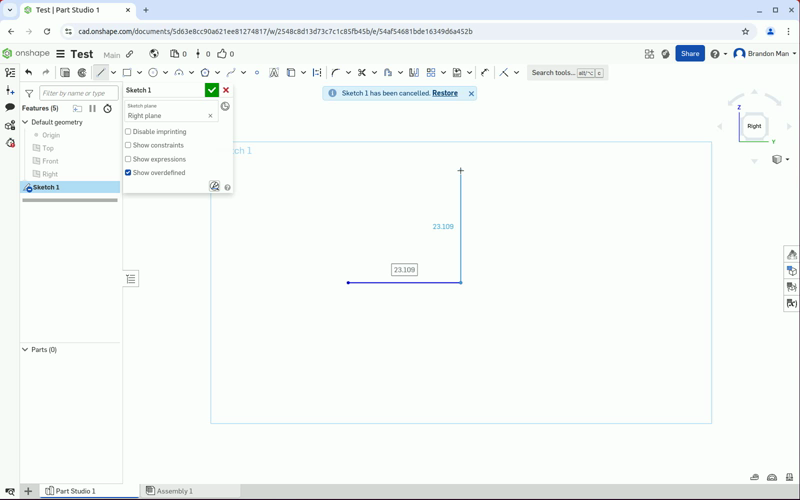
key_down(shift)
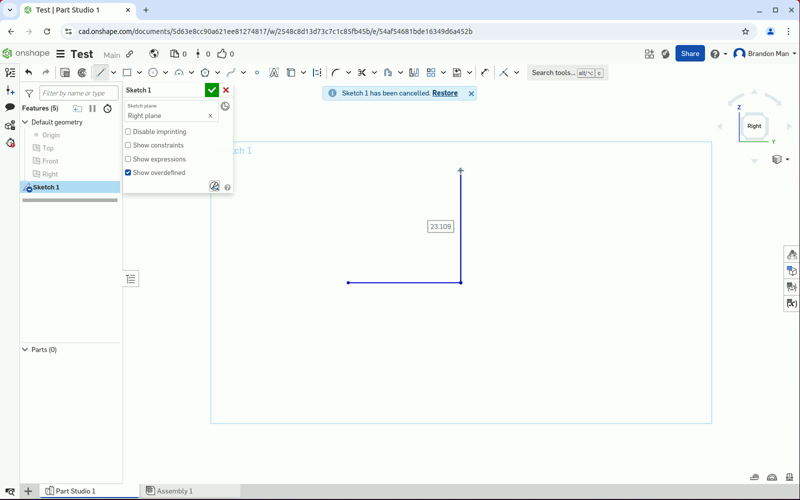
mouse_move(348, 282)
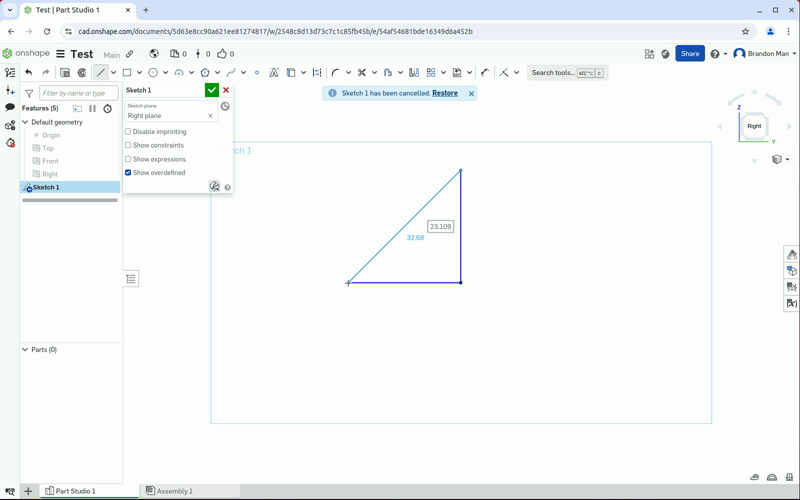
key_up(shift)
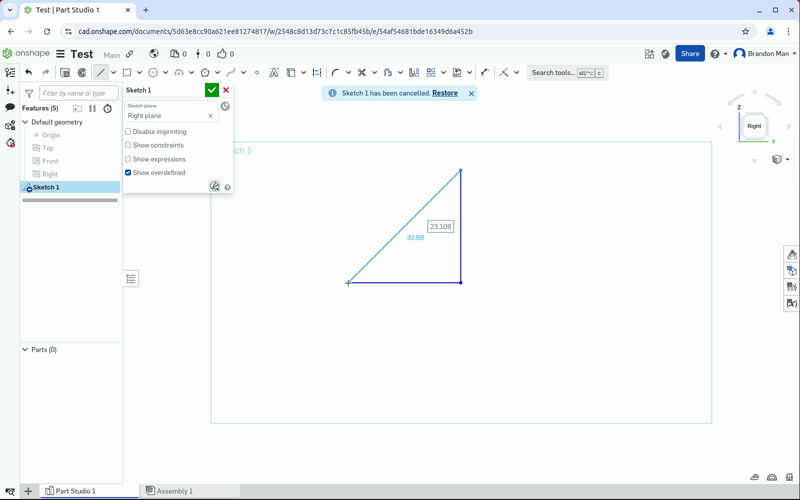
click(348, 282)
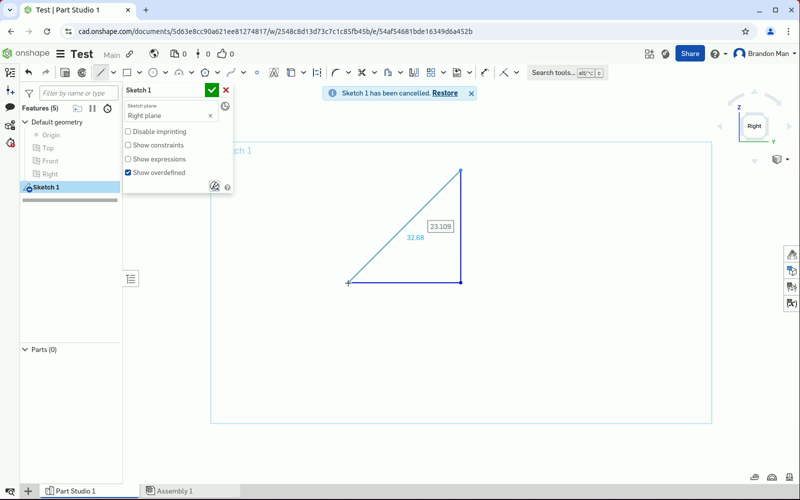
key(esc)
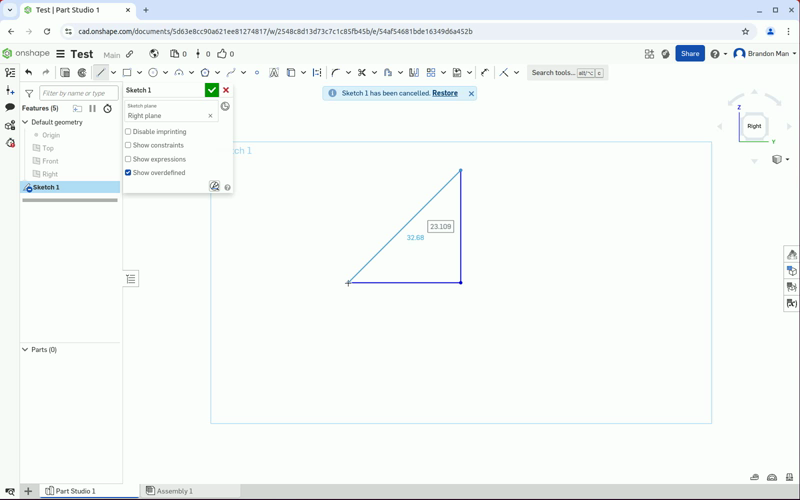
mouse_move(454, 271)
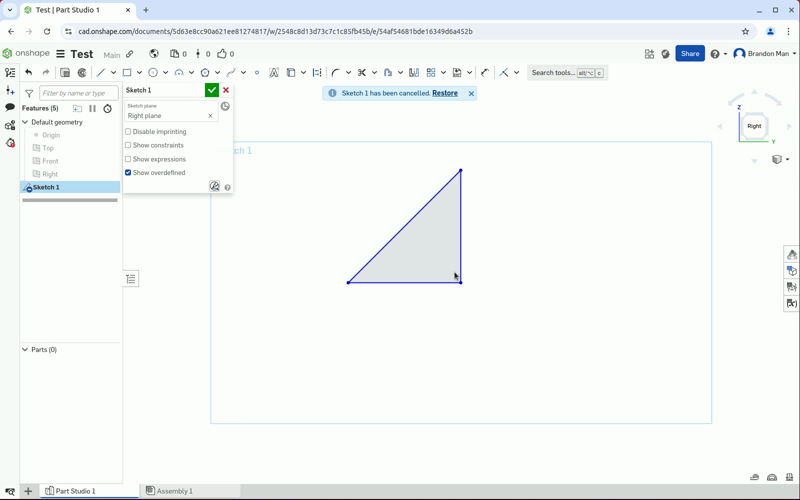
click(454, 271)
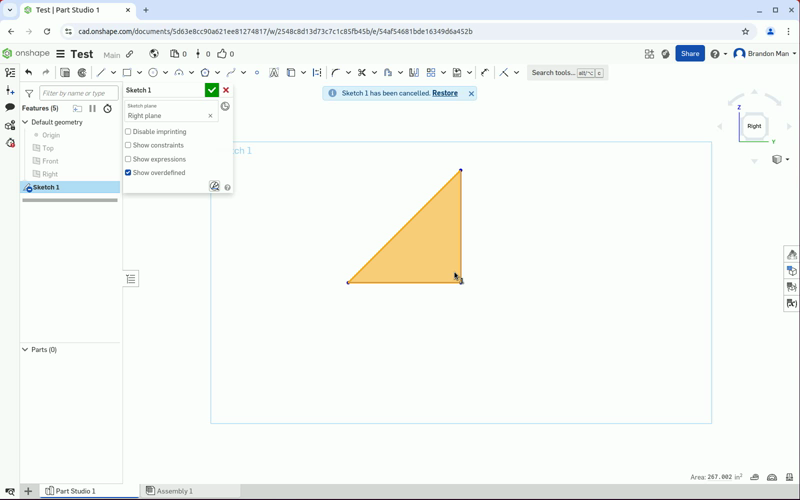
mouse_move(73, 352)
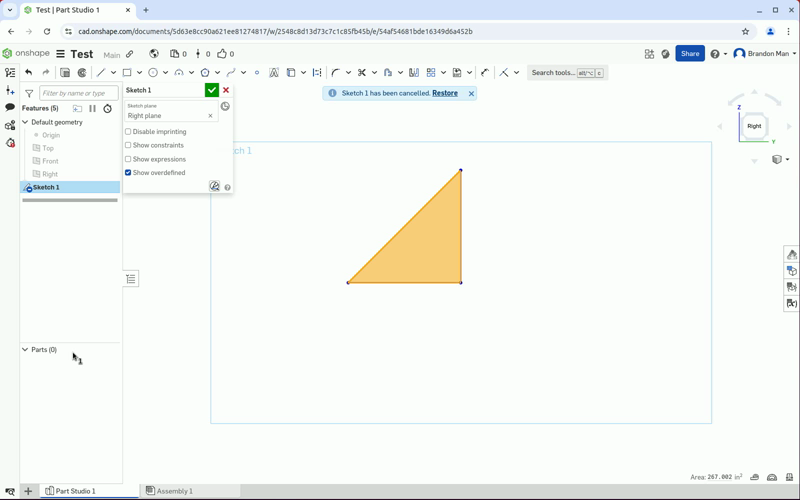
key(shift+y)
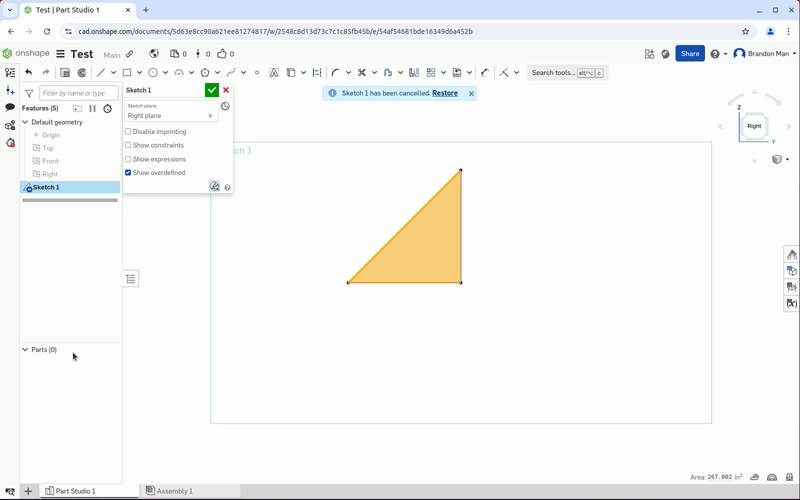
key(shift+e)
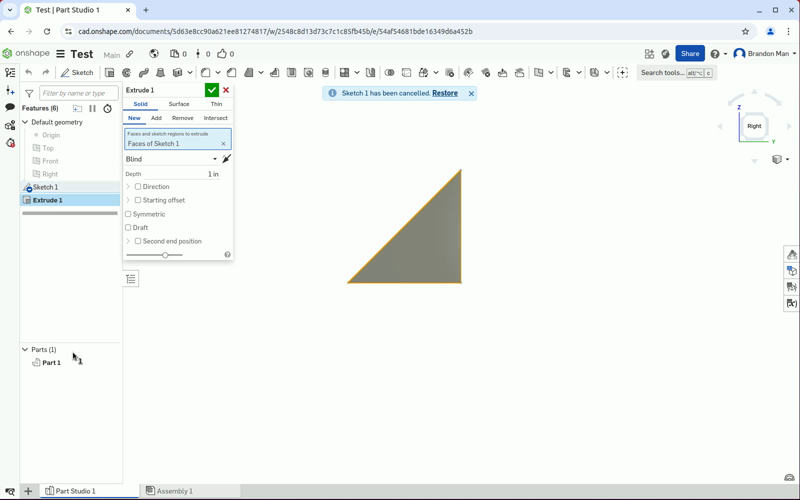
mouse_move(143, 106)
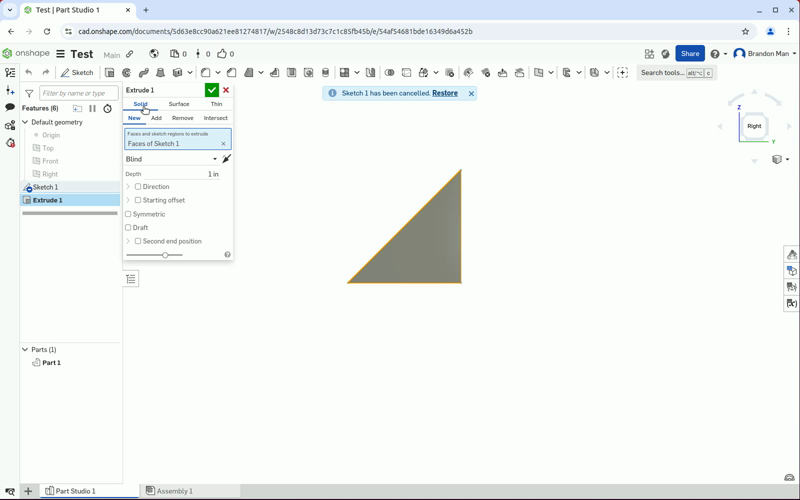
click(143, 106)
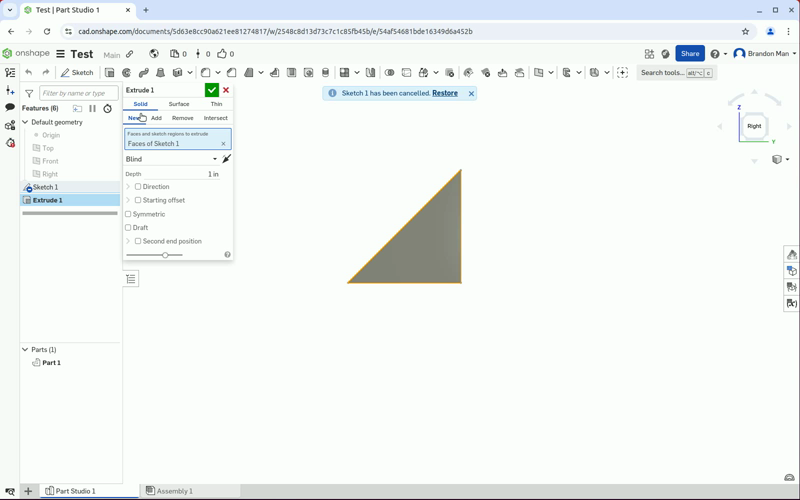
mouse_move(137, 120)
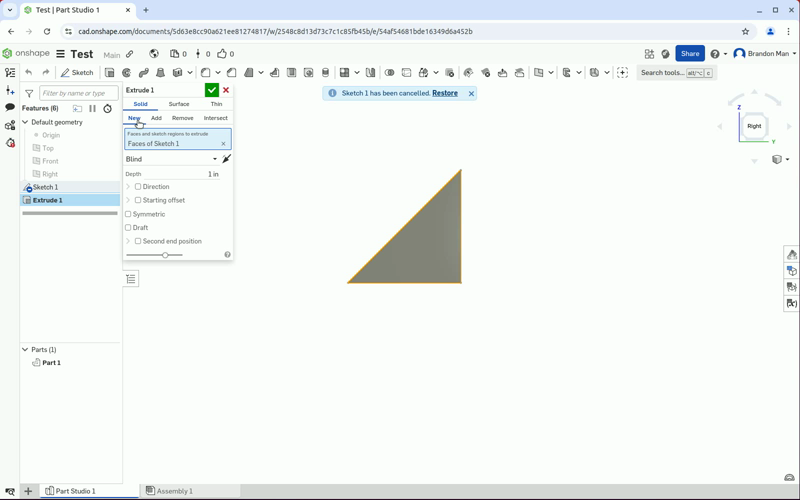
click(137, 120)
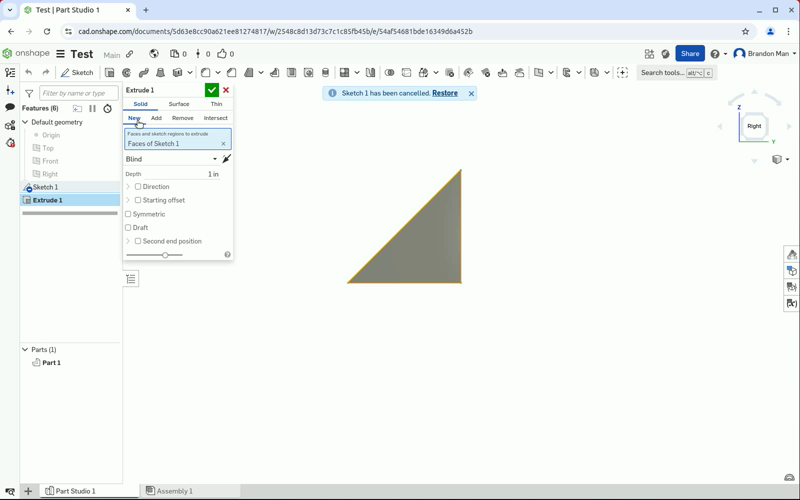
key(tab, 4)
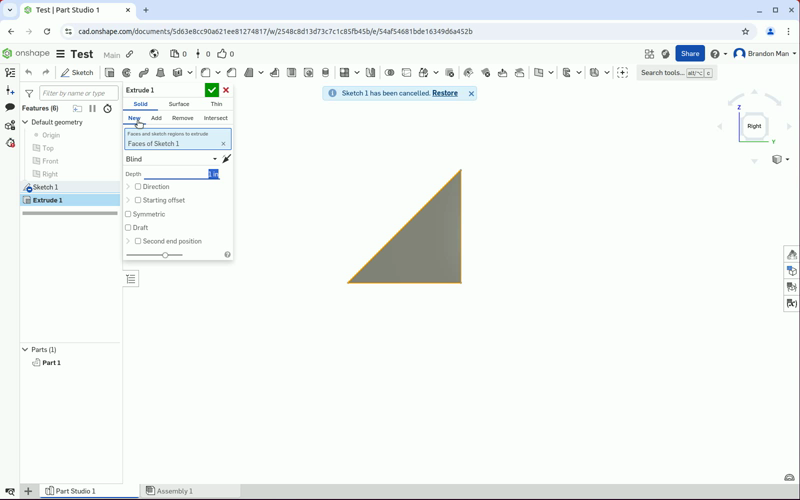
text(34.662)
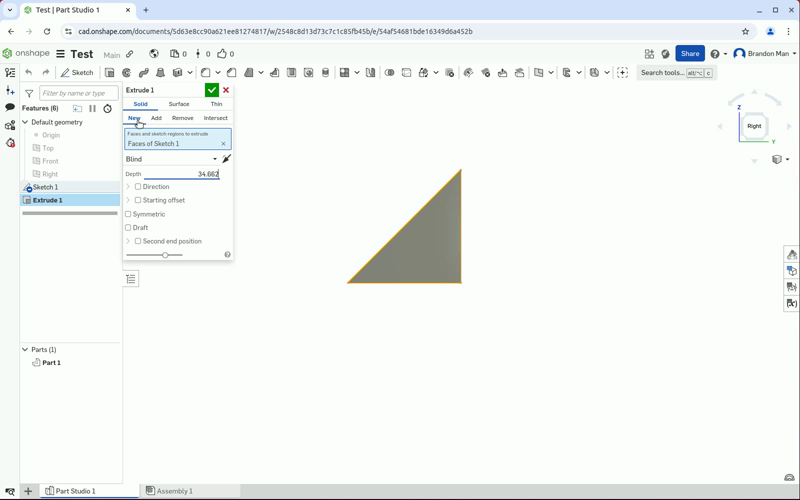
key(tab, 3)
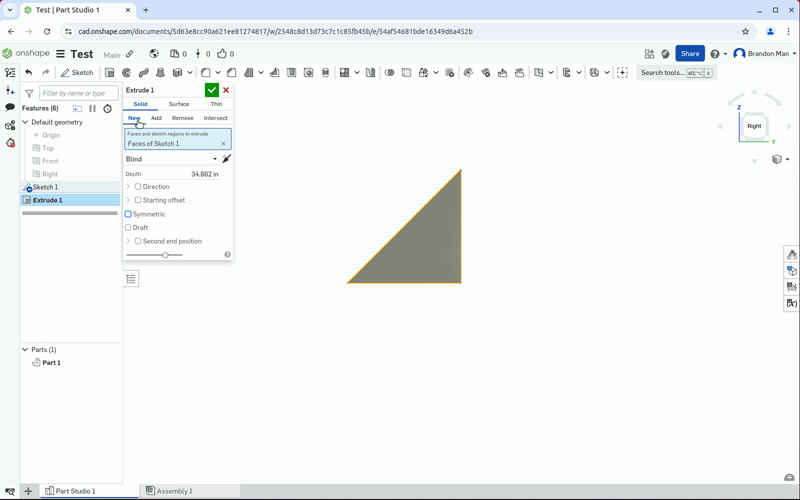
key(space)
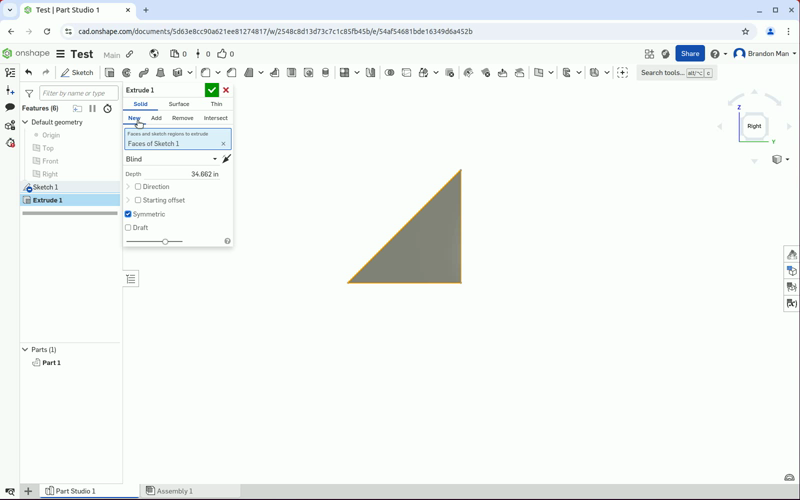
key(enter)
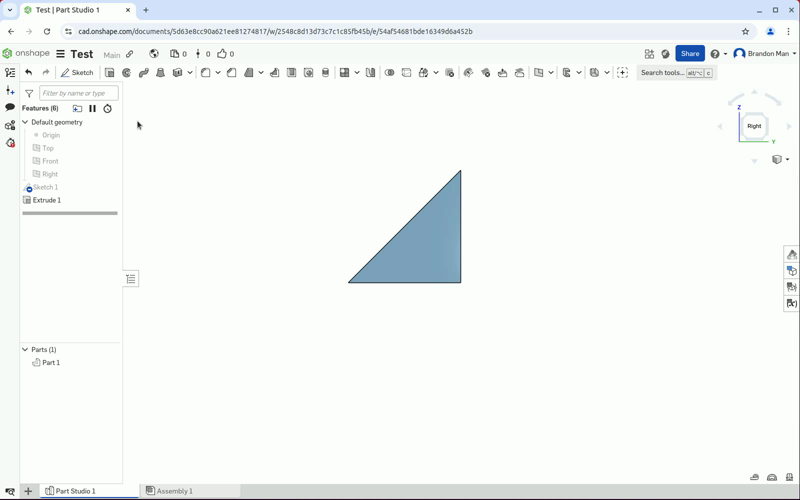
key(shift+h)
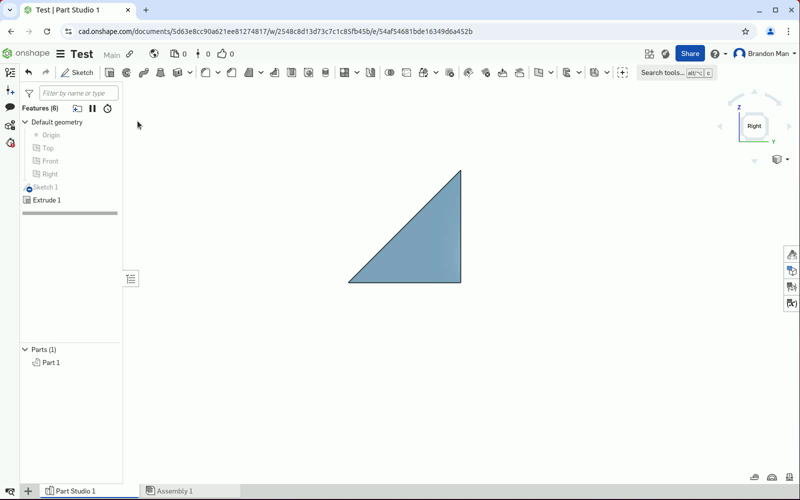
key(shift+h)
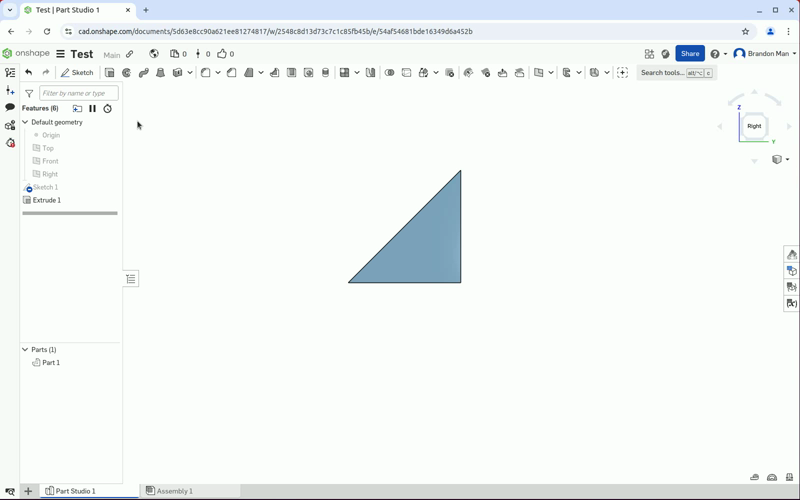
mouse_move(73, 189)
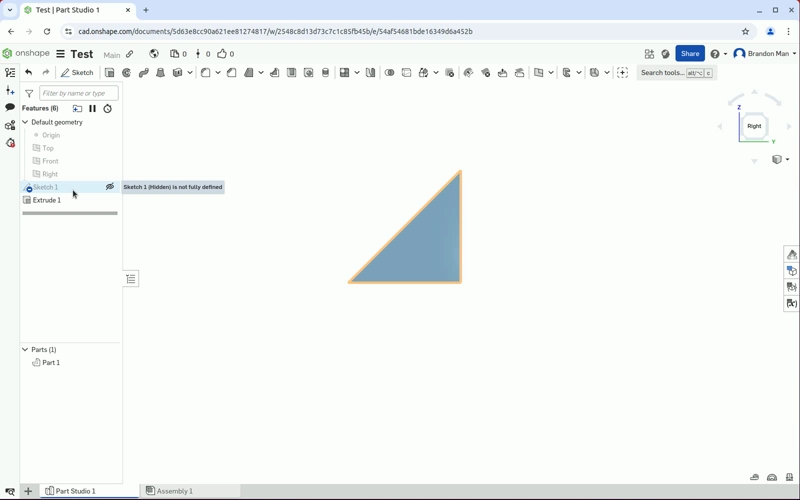
click(73, 189)
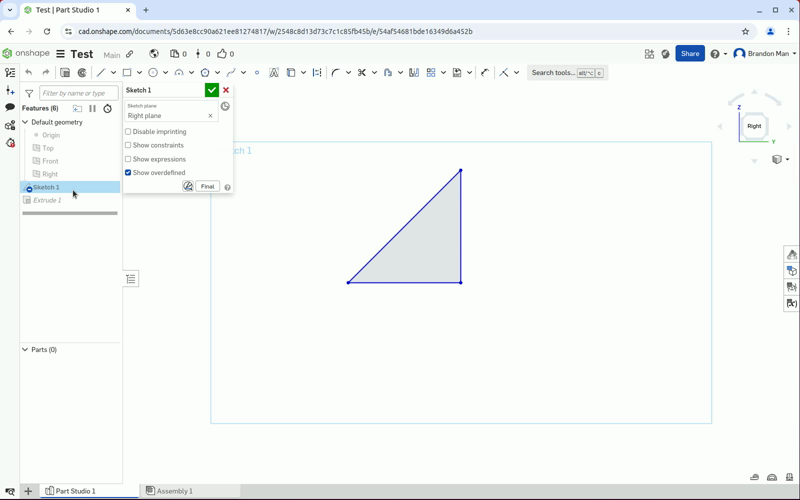
mouse_move(229, 92)
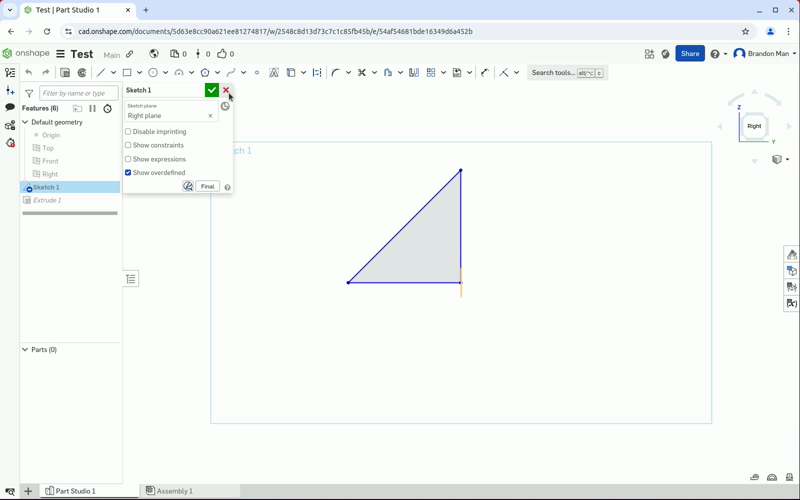
click(229, 92)
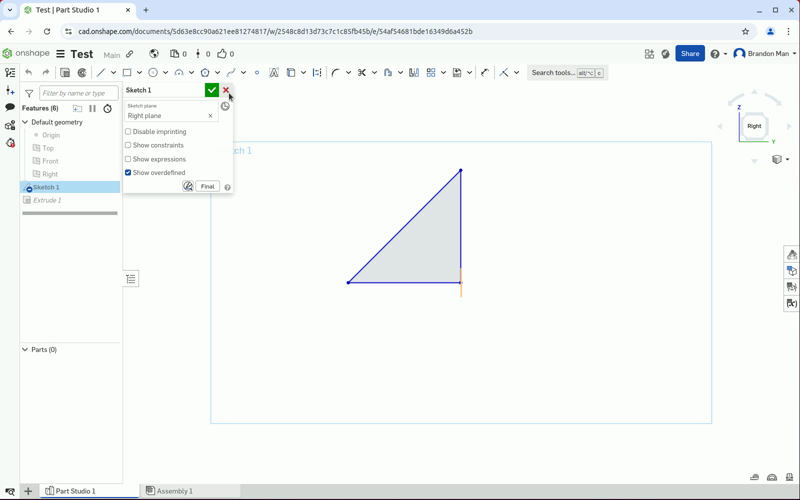
key(shift+s)
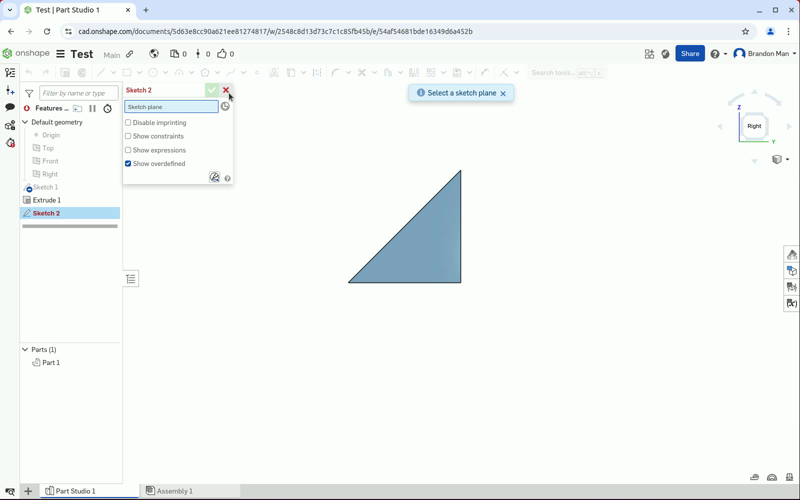
mouse_move(73, 176)
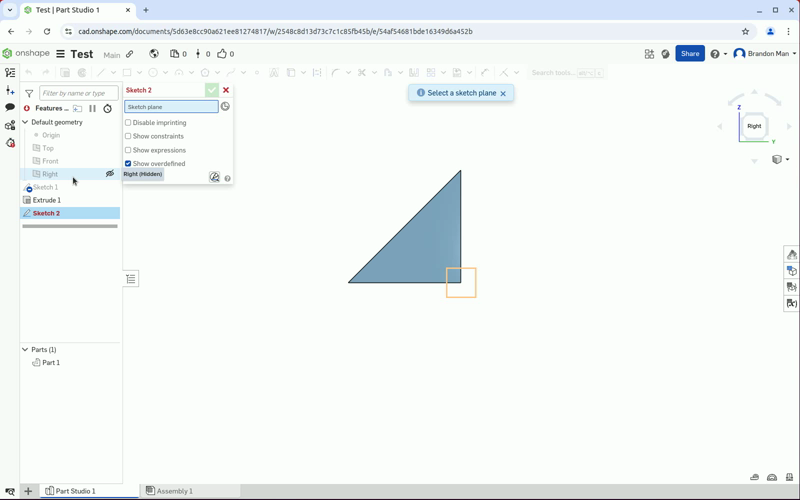
click(73, 176)
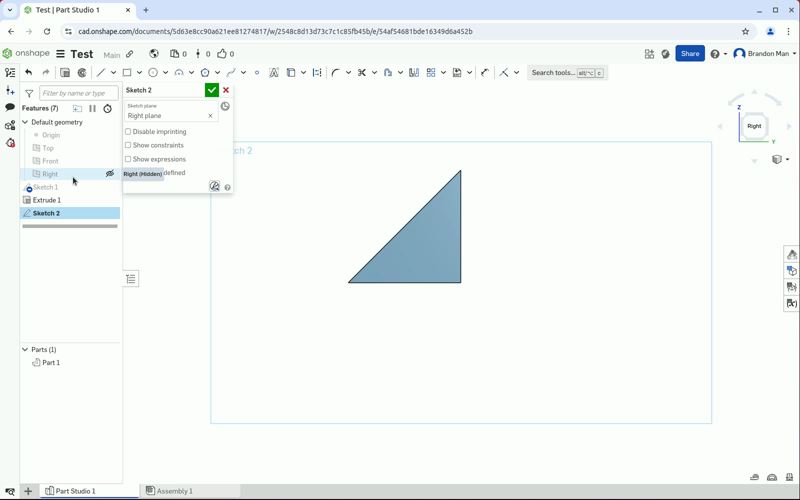
mouse_move(73, 352)
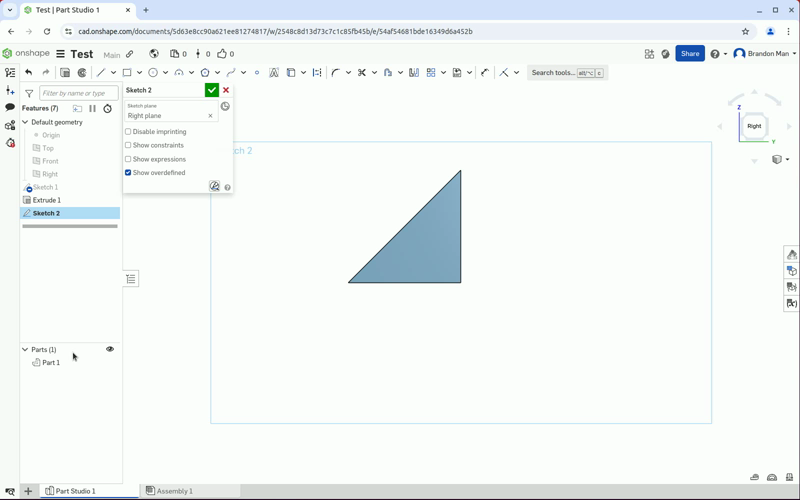
key(y)
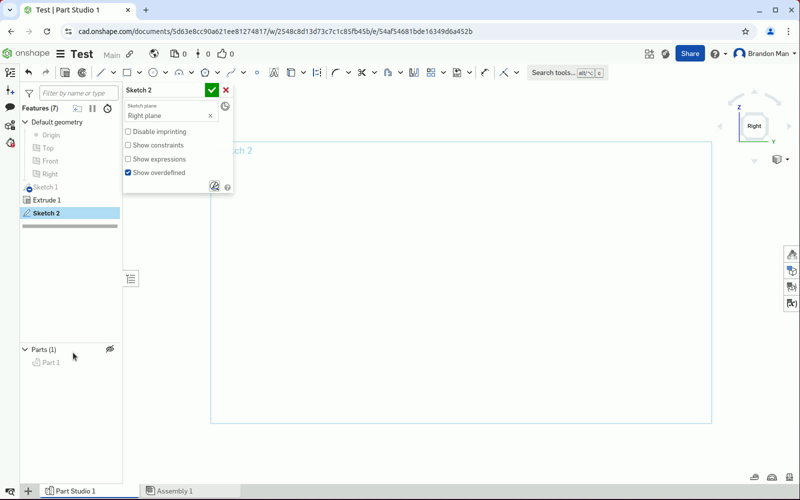
key(l)
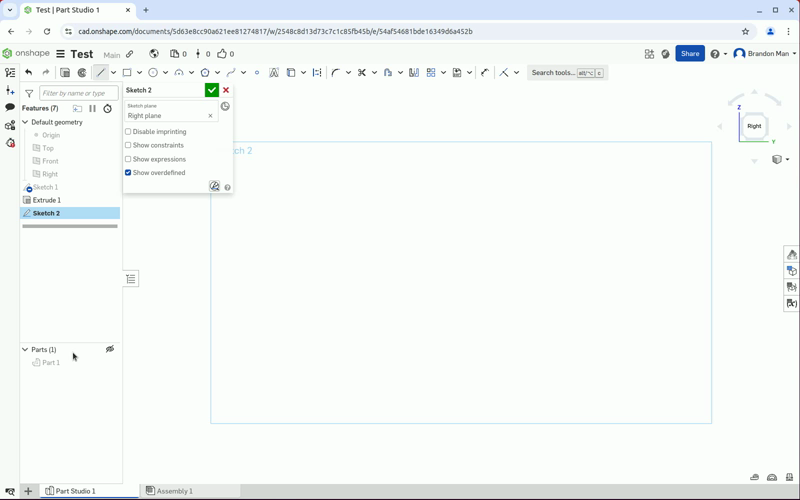
key_down(shift)
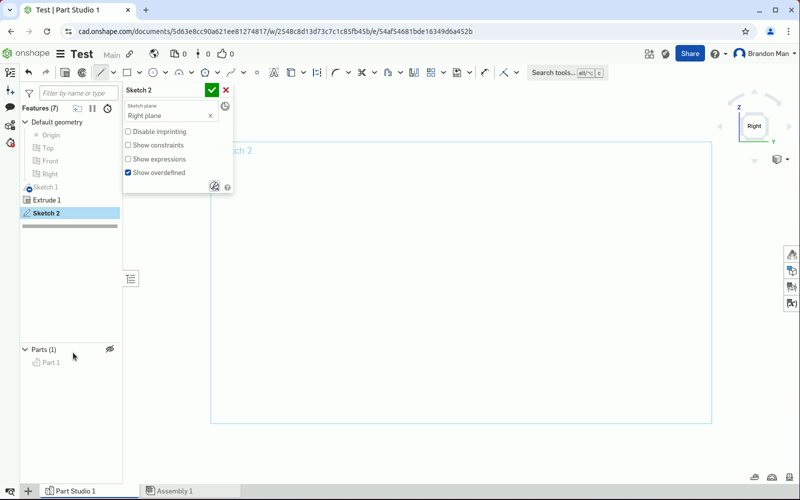
mouse_move(348, 282)
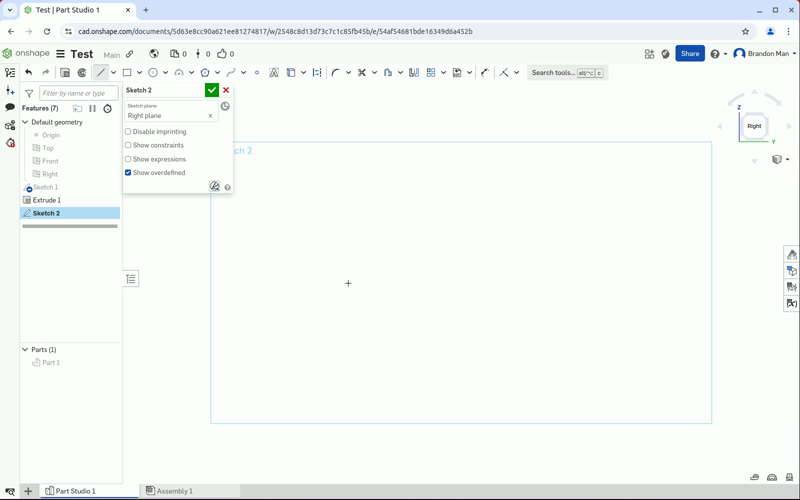
click(348, 282)
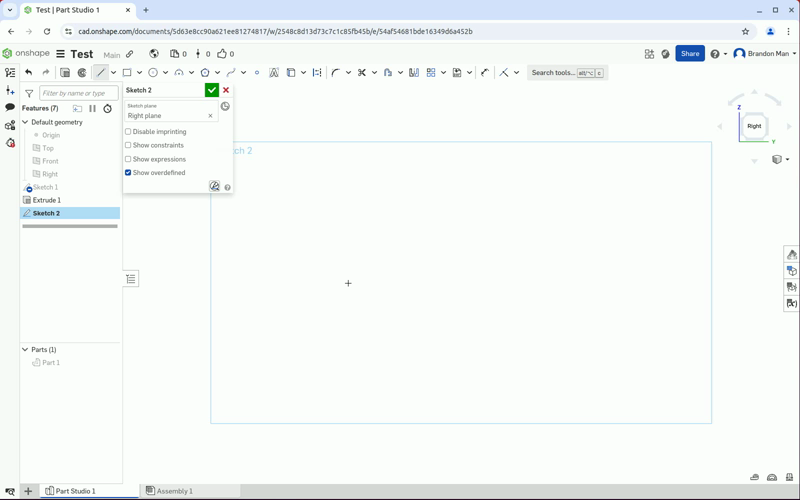
key_up(shift)
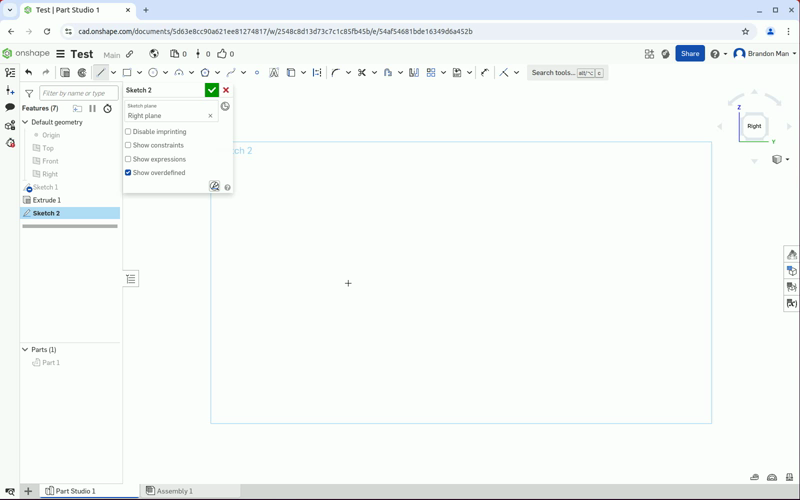
key_down(shift)
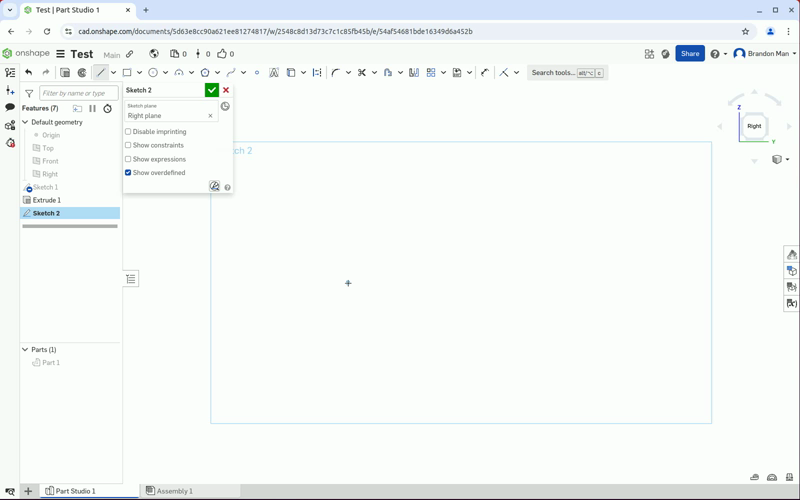
mouse_move(378, 282)
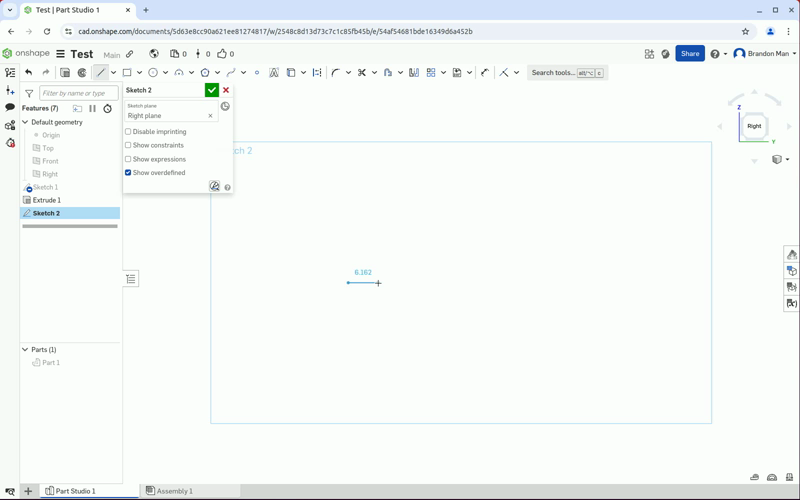
mouse_move(394, 282)
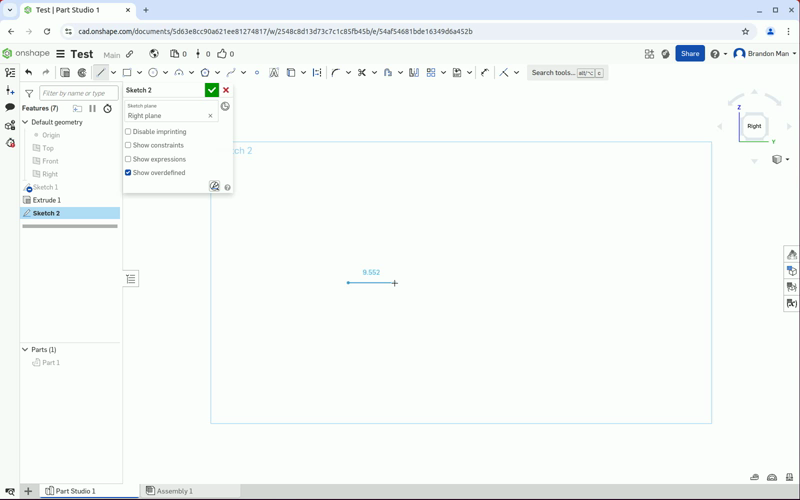
click(394, 282)
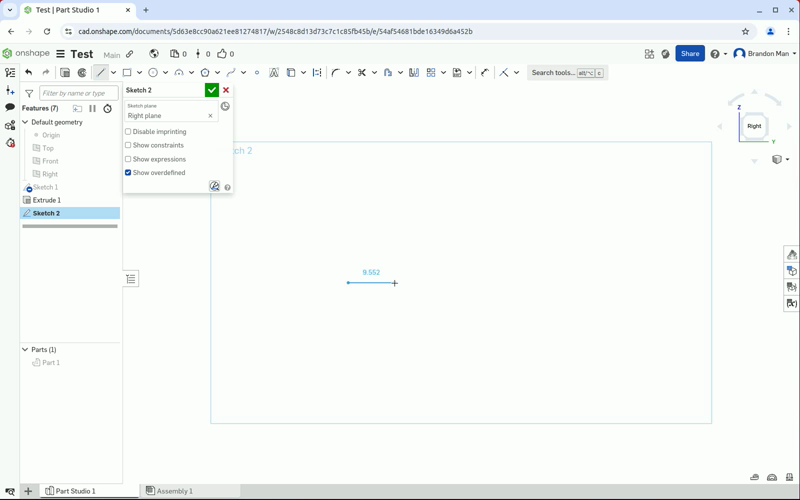
key_up(shift)
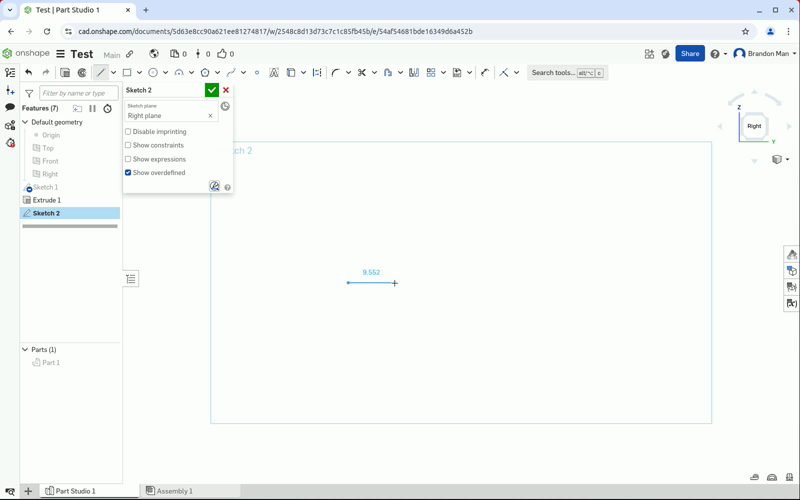
key_down(shift)
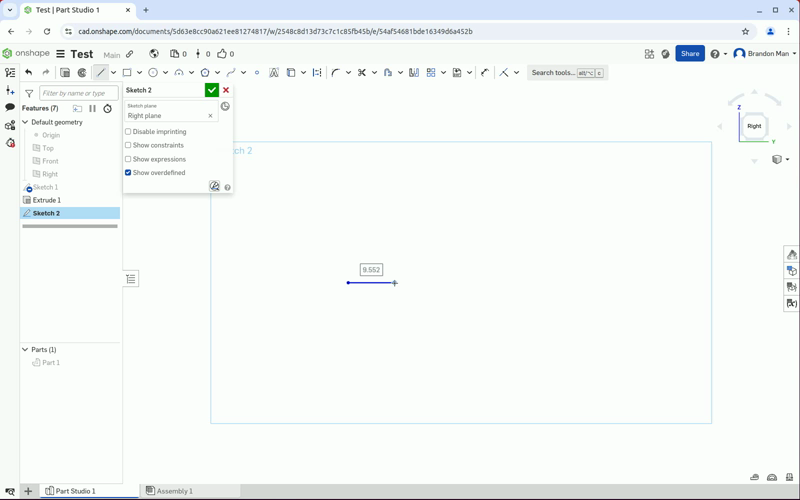
mouse_move(424, 282)
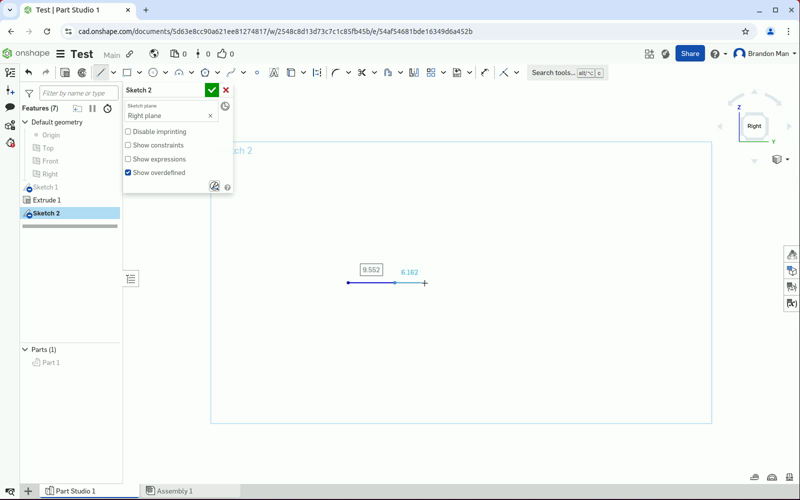
mouse_move(394, 236)
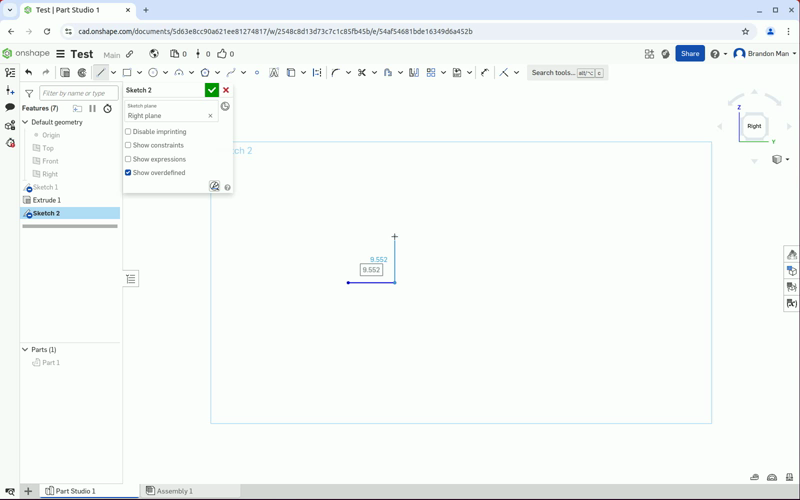
click(394, 236)
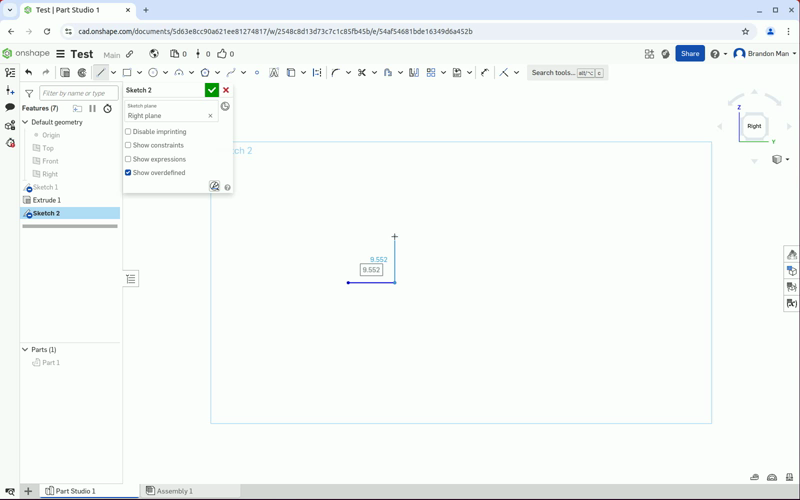
key_up(shift)
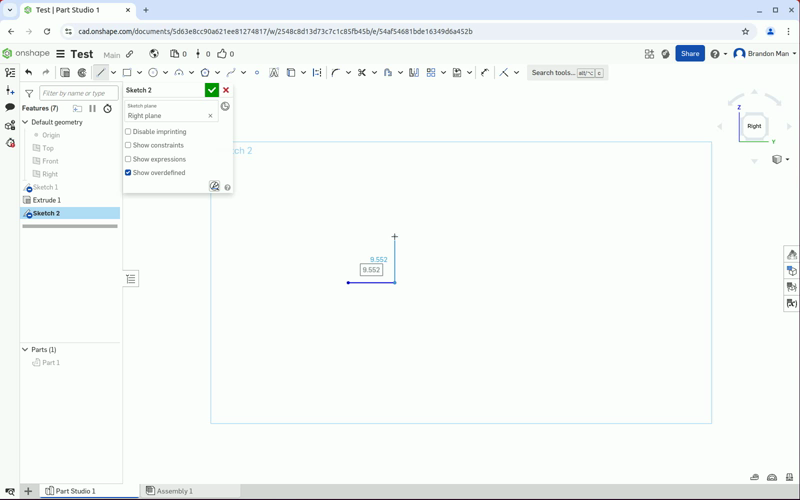
key_down(shift)
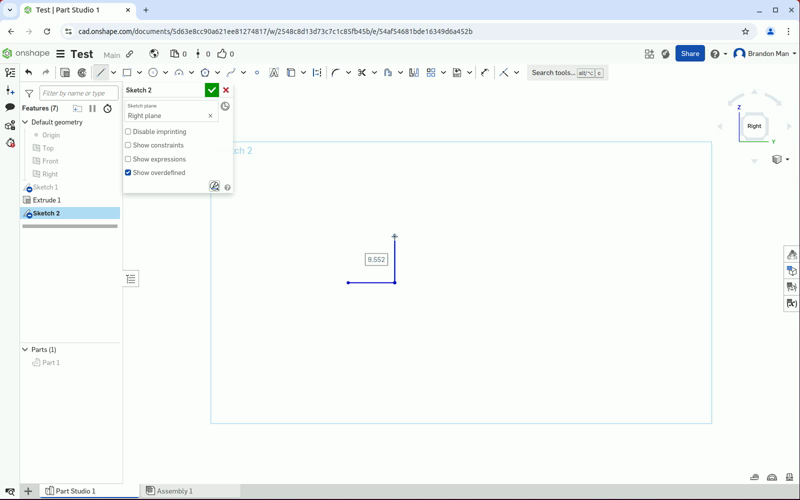
mouse_move(348, 282)
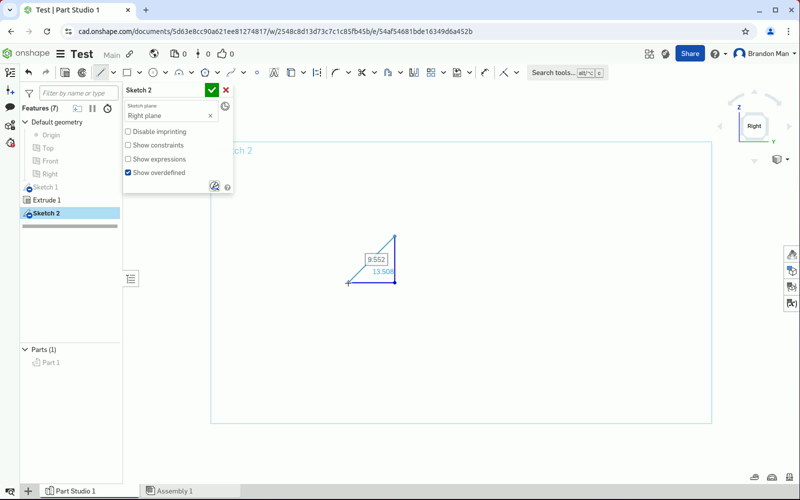
key_up(shift)
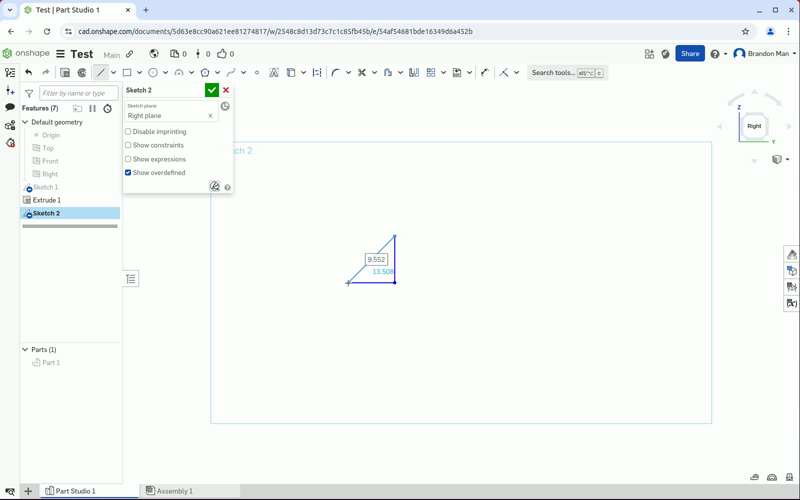
click(348, 282)
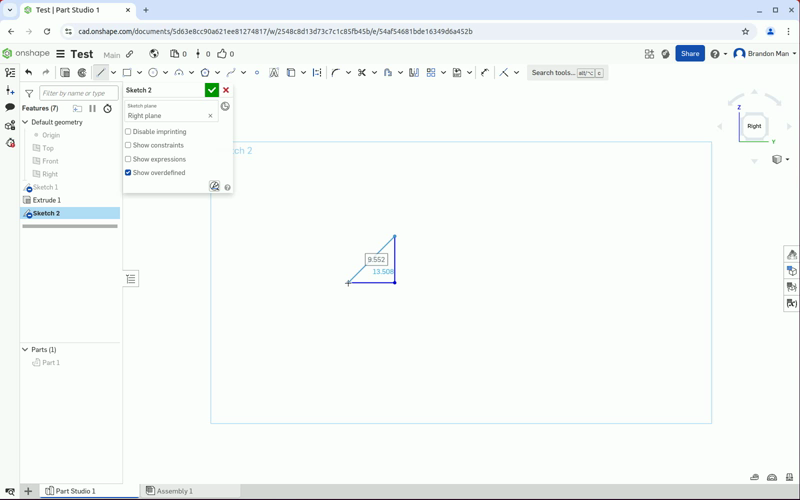
key(esc)
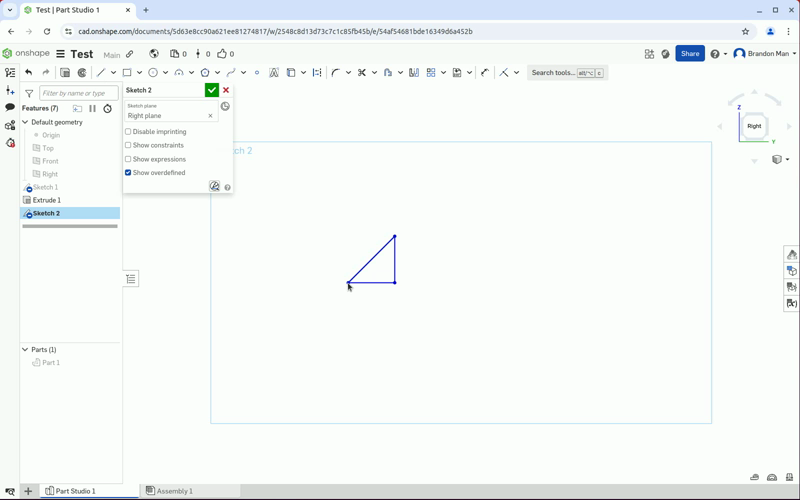
mouse_move(385, 252)
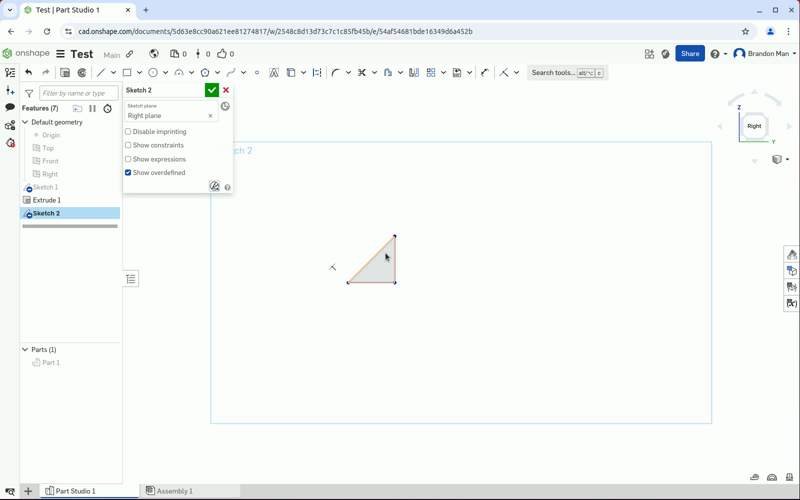
scroll(6)
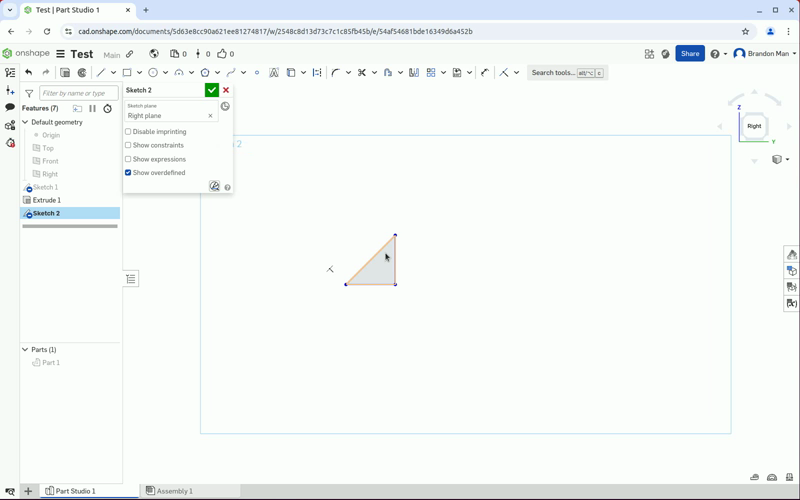
scroll(6)
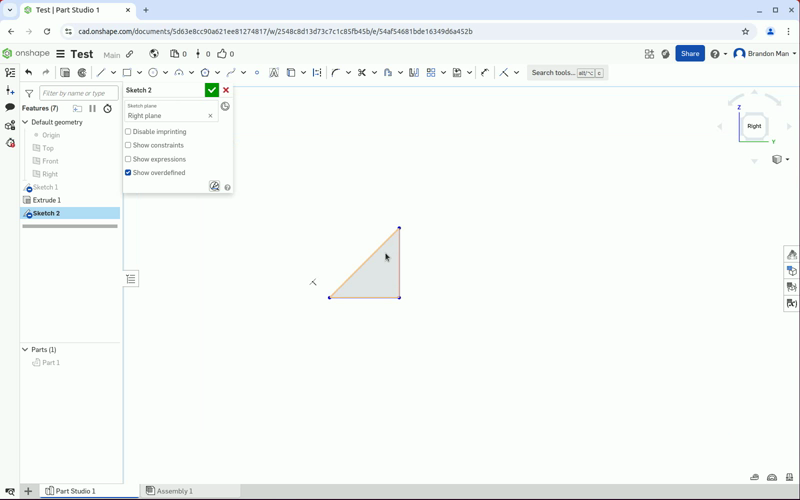
scroll(6)
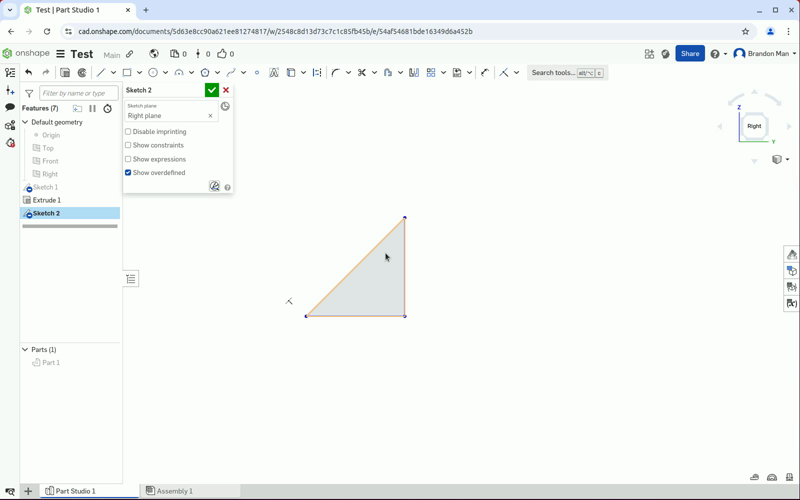
scroll(6)
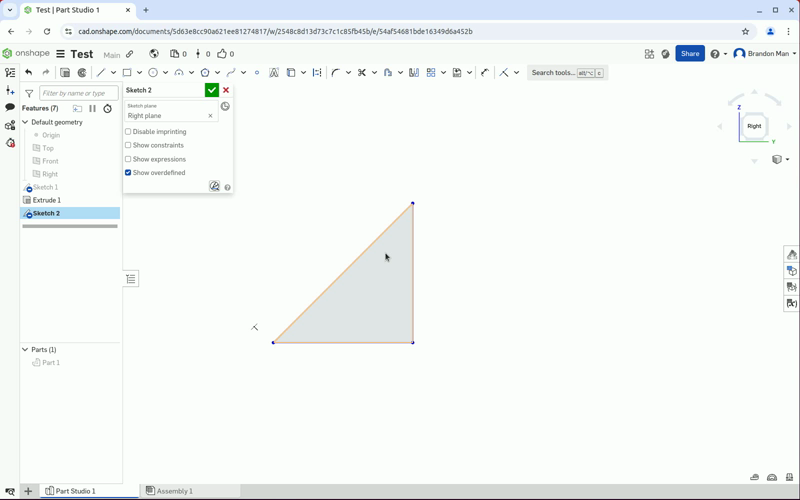
scroll(6)
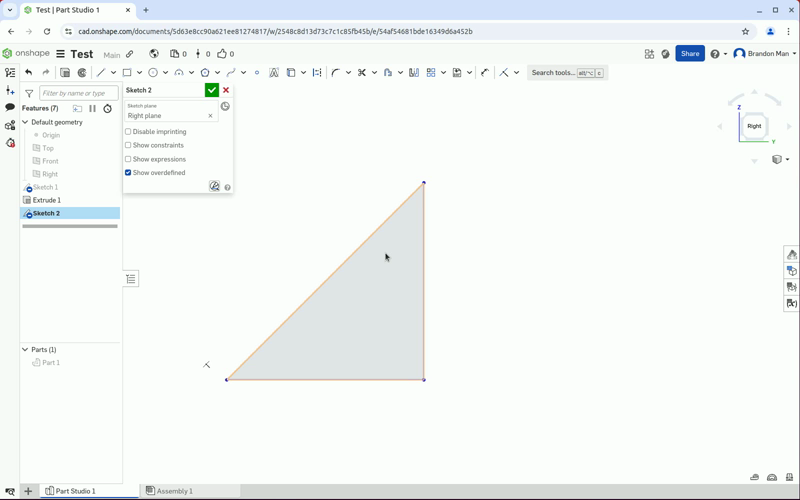
scroll(6)
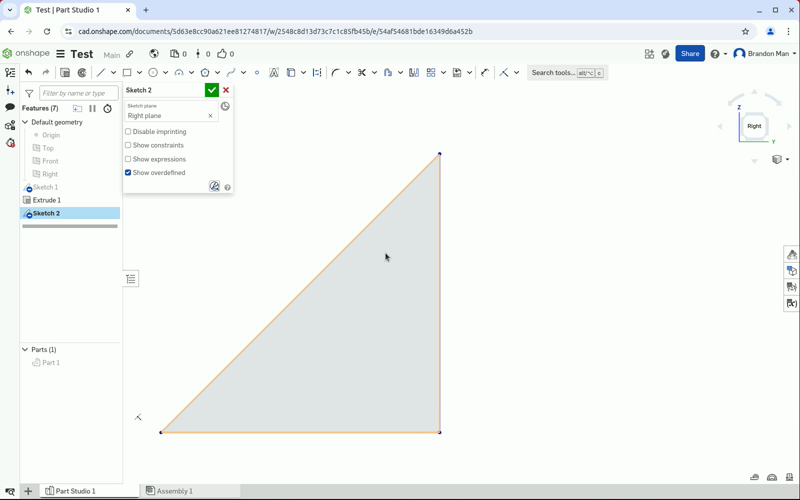
scroll(6)
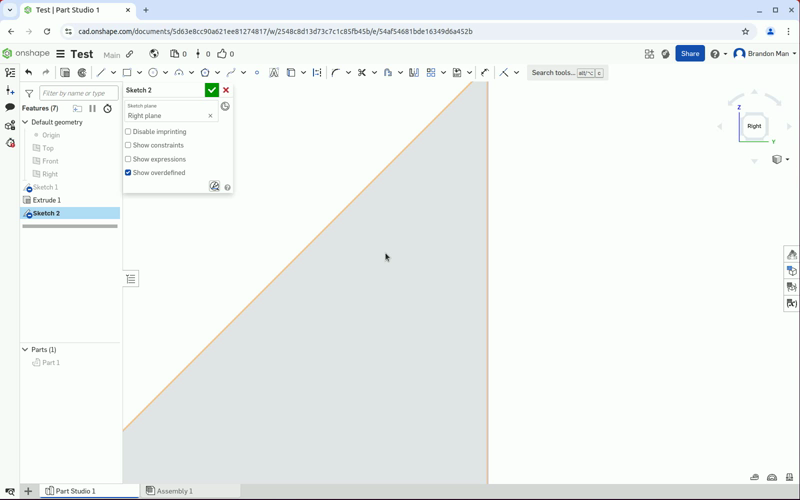
click(385, 252)
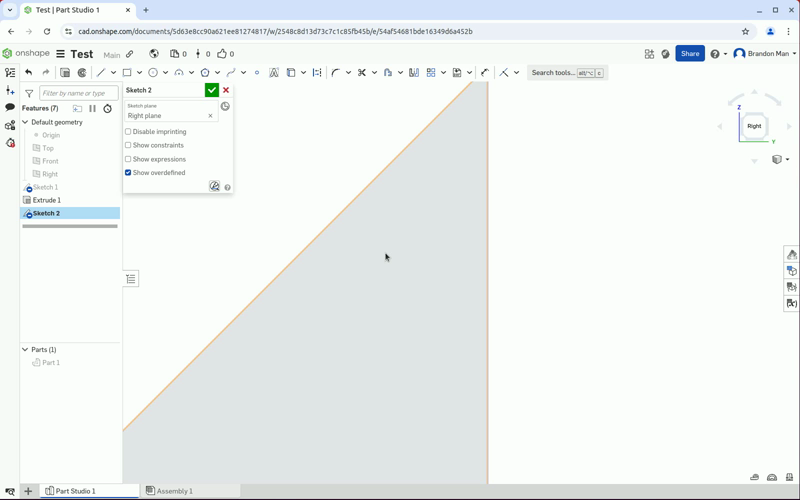
scroll(-6)
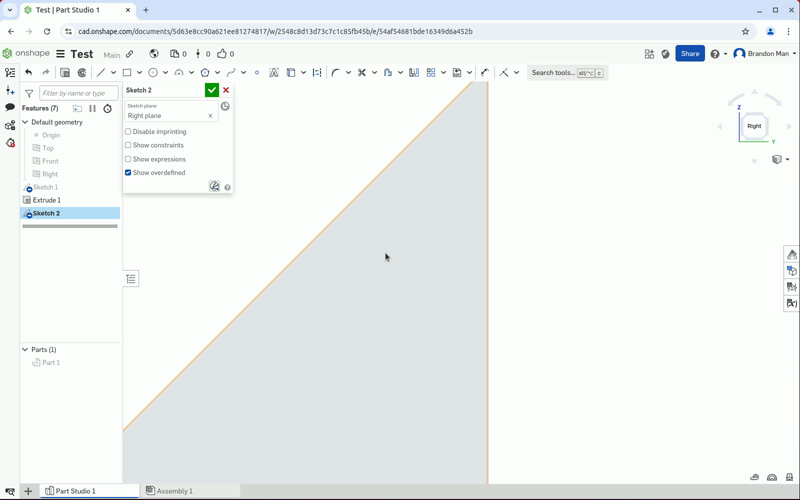
scroll(-6)
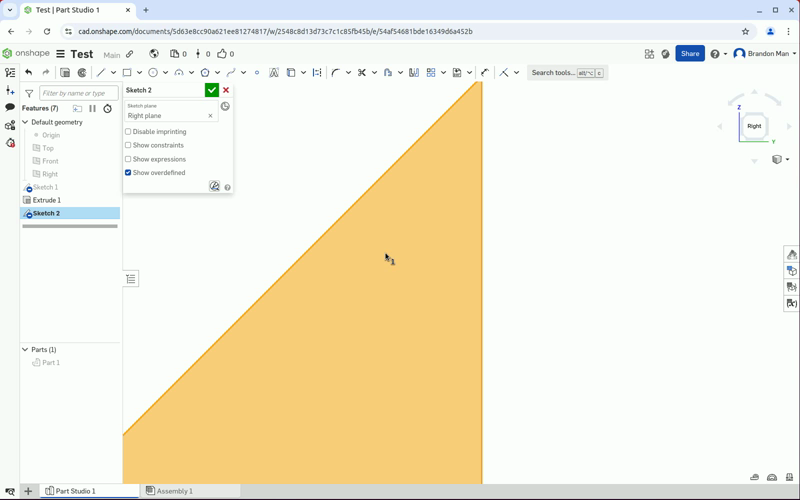
scroll(-6)
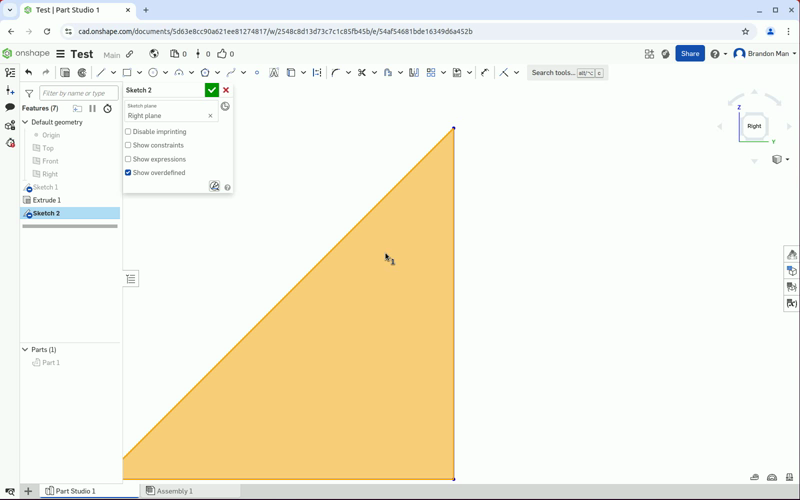
scroll(-6)
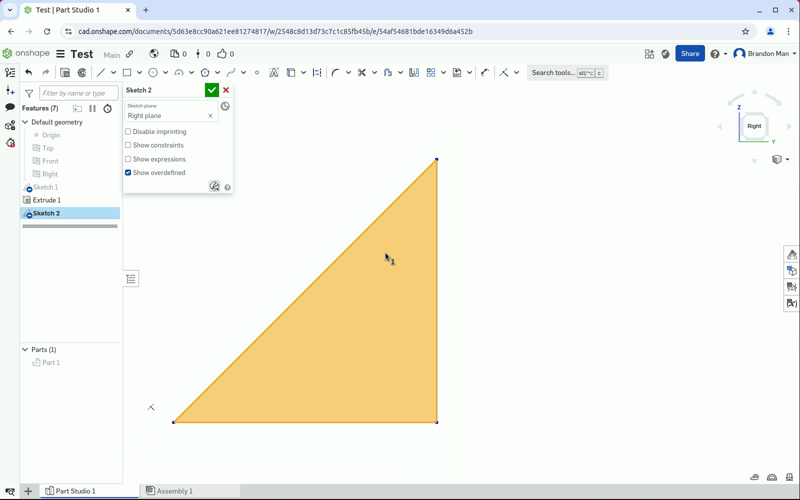
scroll(-6)
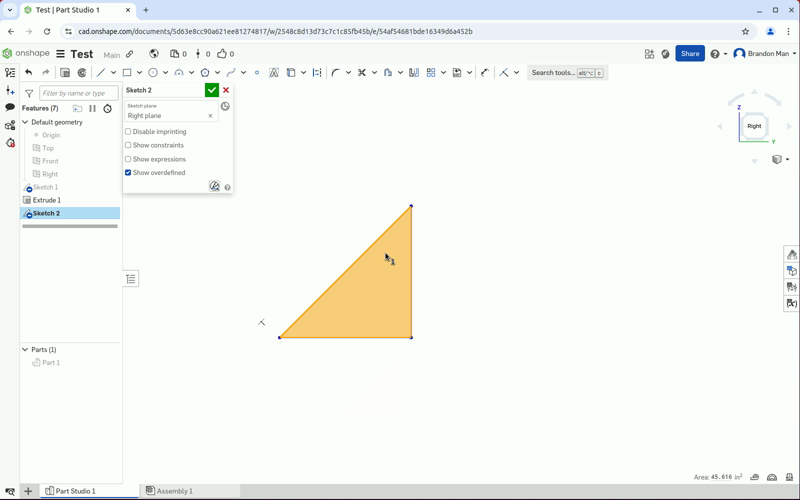
scroll(-6)
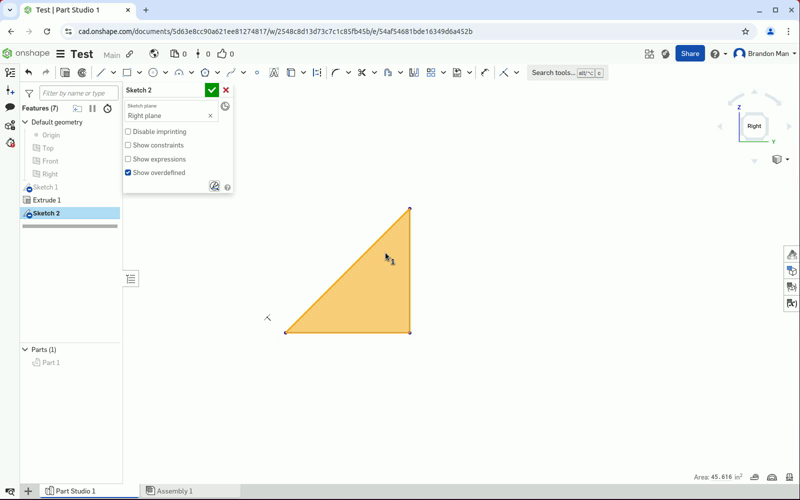
scroll(-6)
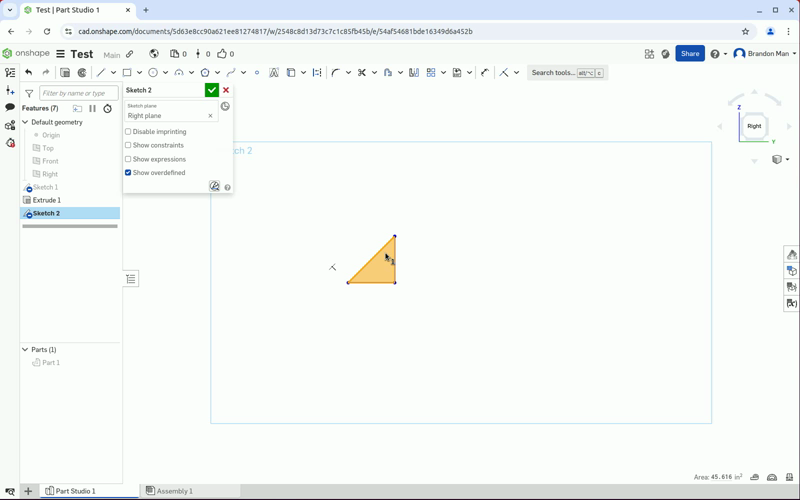
mouse_move(73, 352)
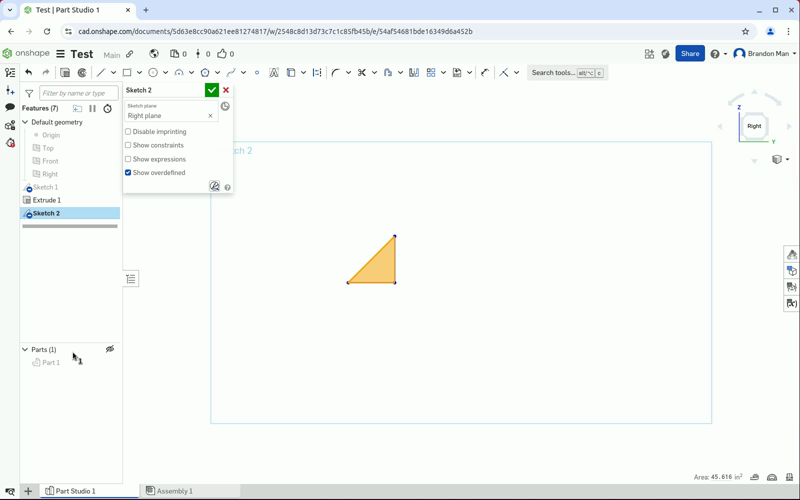
key(shift+y)
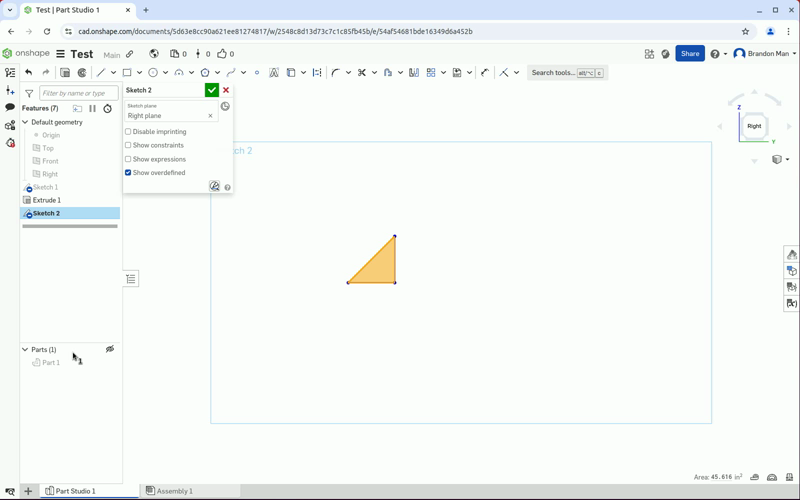
key(shift+e)
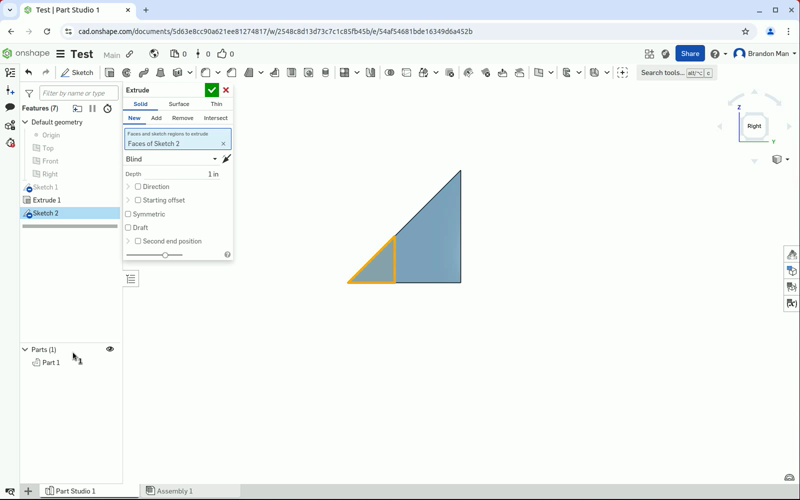
mouse_move(143, 106)
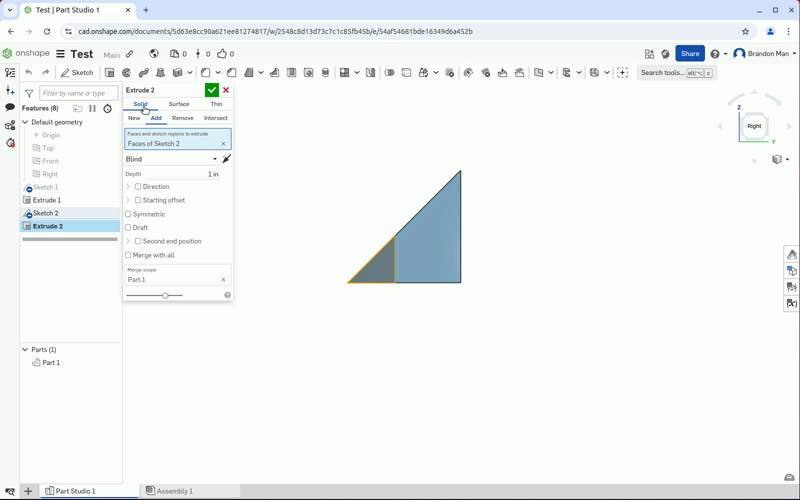
click(143, 106)
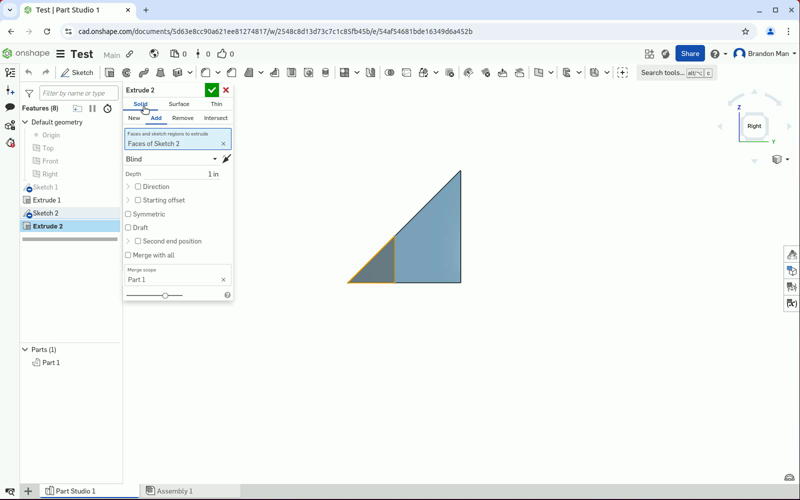
mouse_move(186, 120)
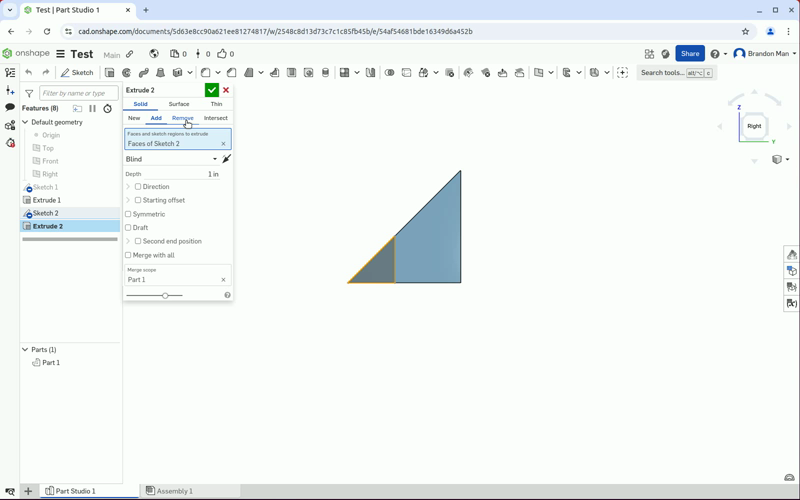
click(186, 120)
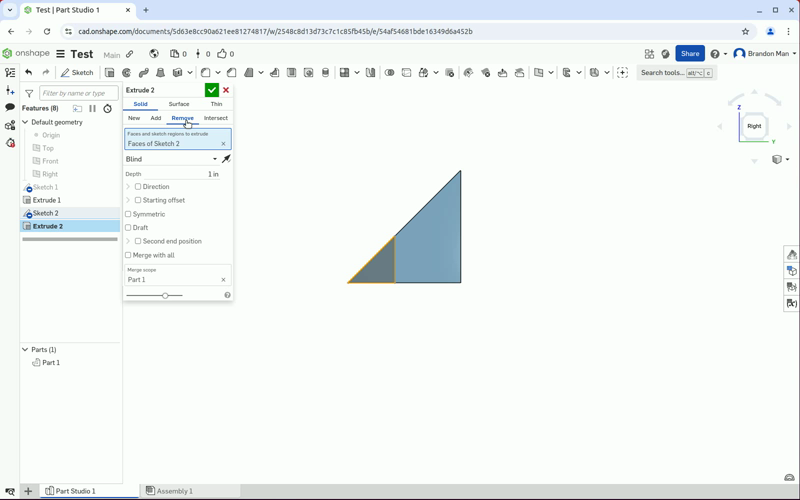
key(tab, 4)
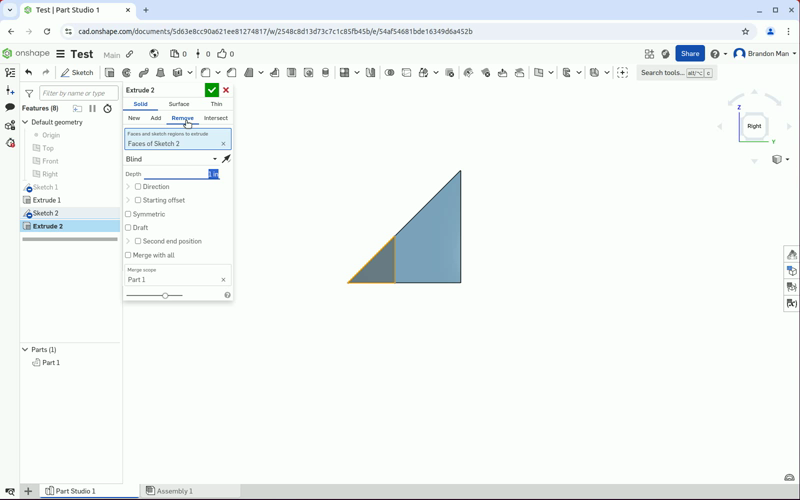
text(23.108)
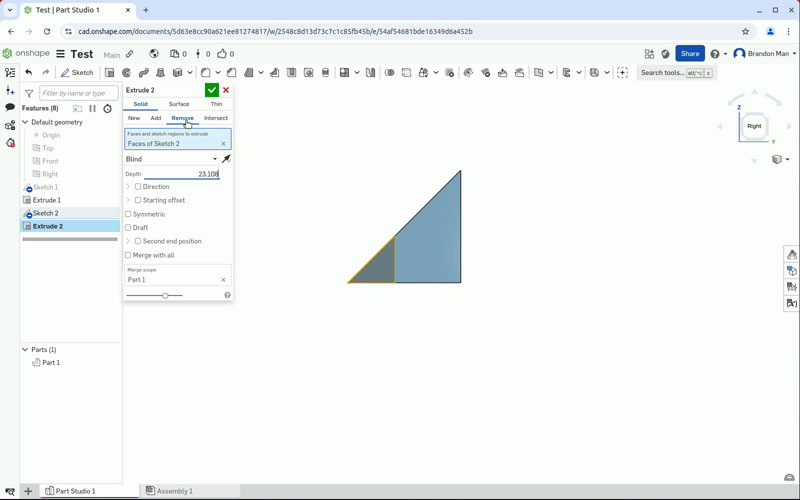
key(tab, 3)
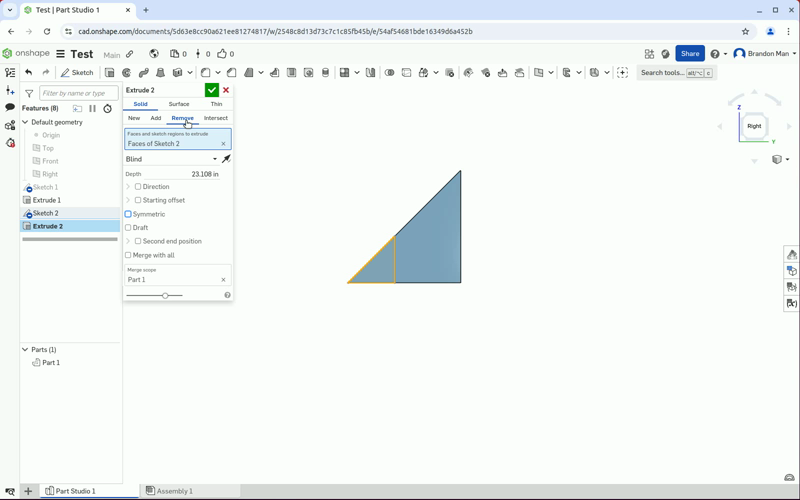
key(space)
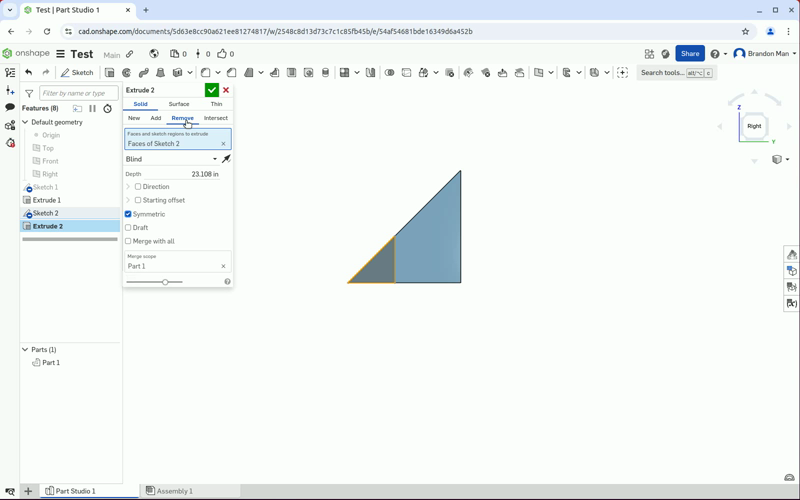
key(tab, 2)
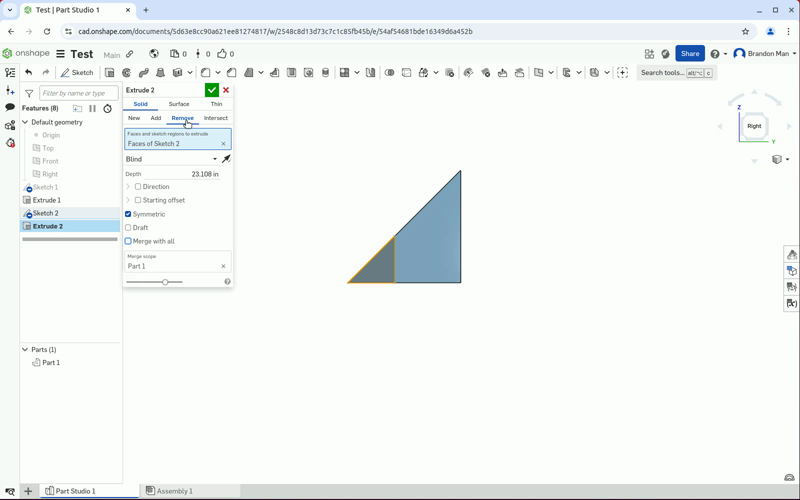
key(space)
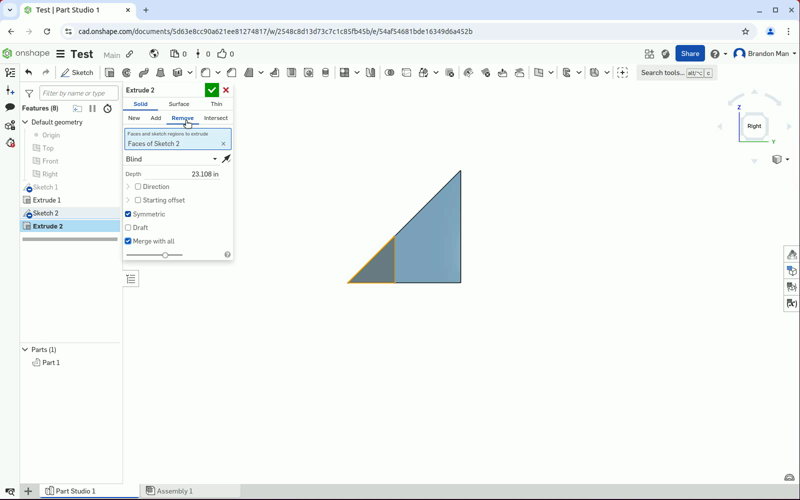
key(enter)
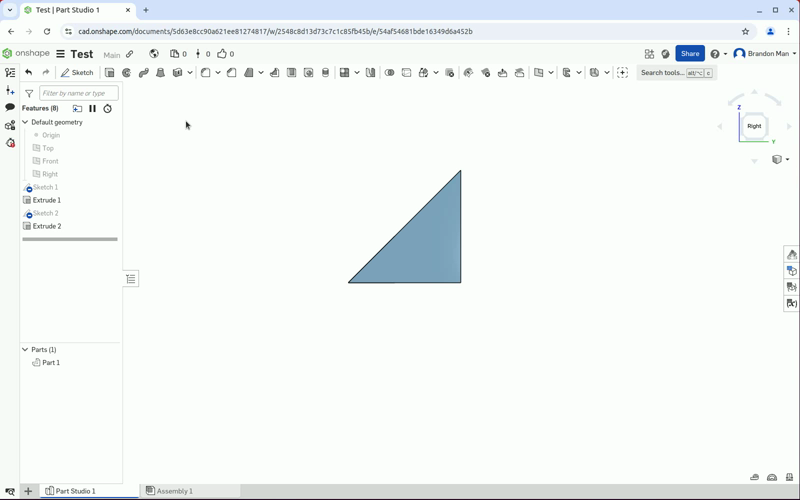
key(shift+h)
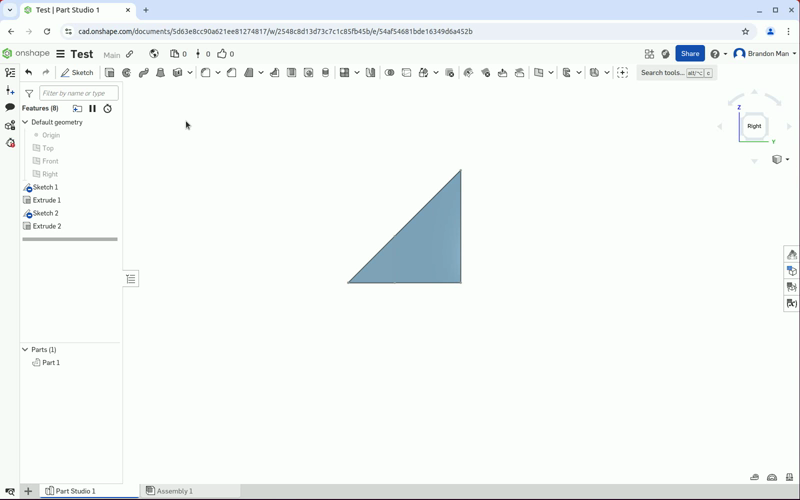
key(shift+h)
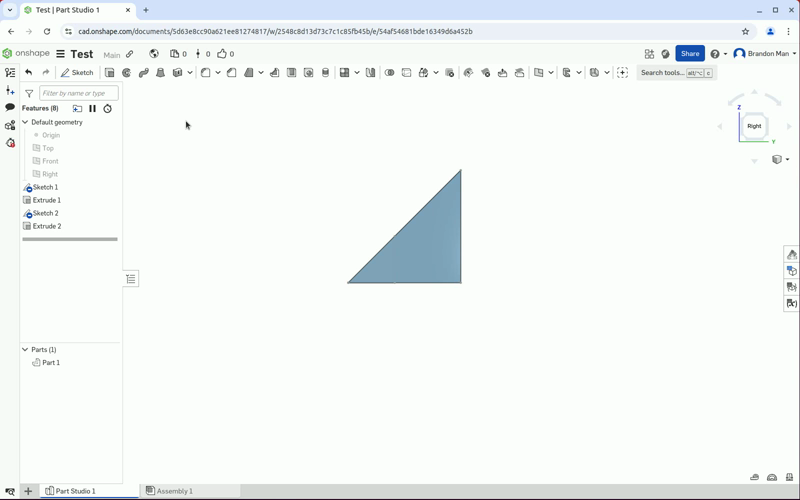
key(shift+7)
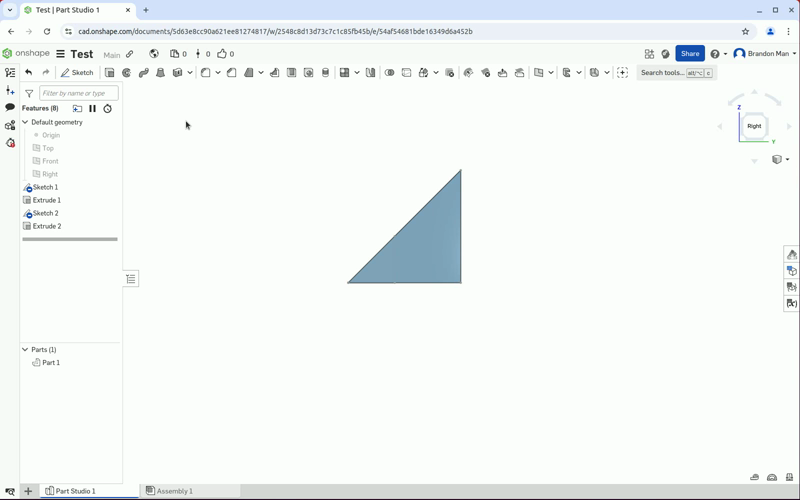
key(right, 2)
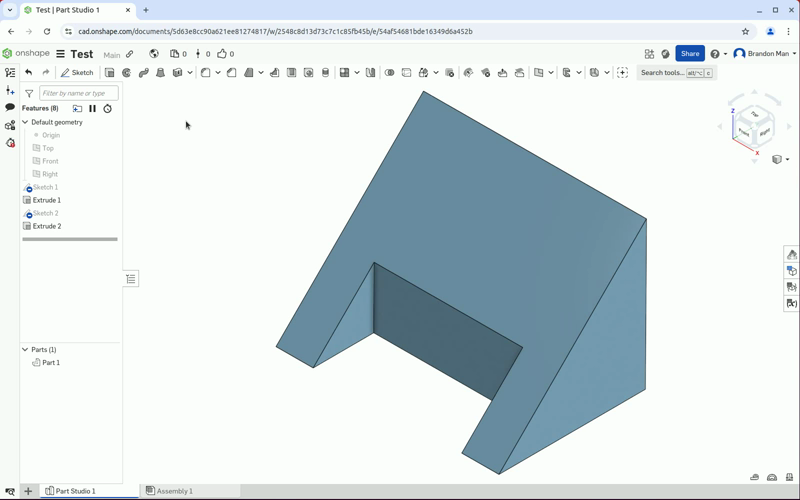
key(down, 2)
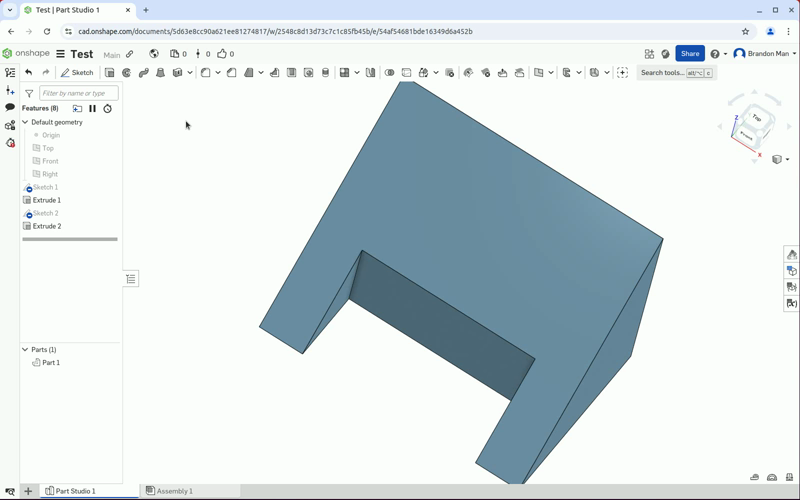
key(up, 2)
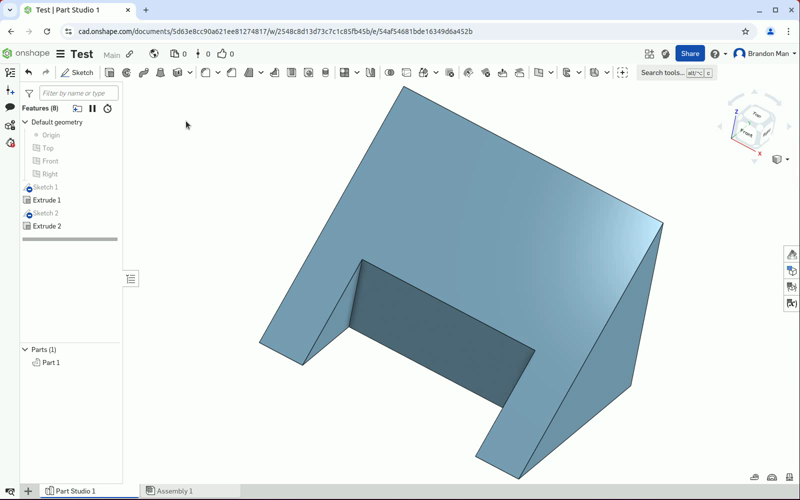
key(left, 2)
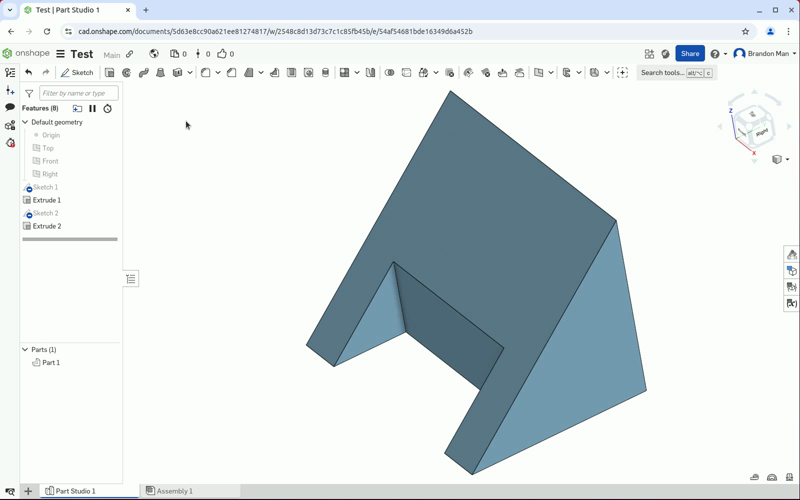
mouse_move(73, 189)
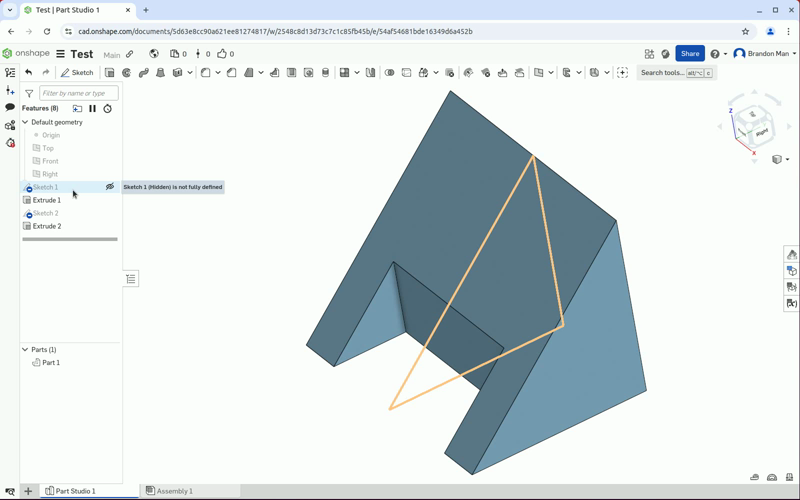
click(73, 189)